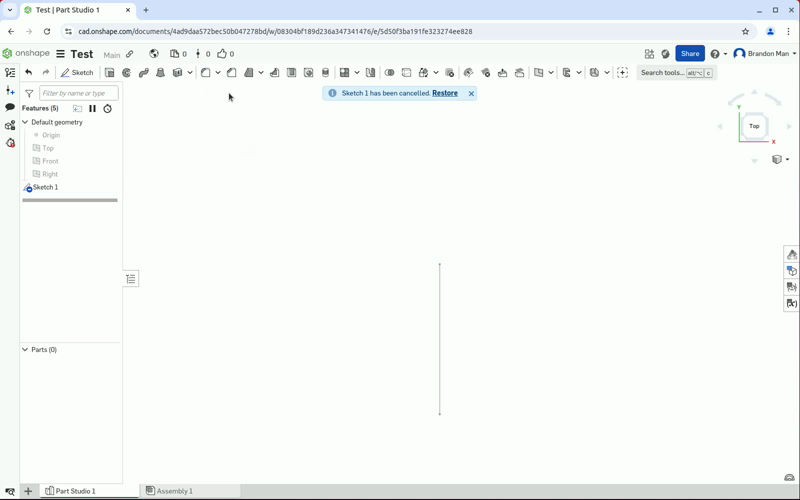
key(shift+h)
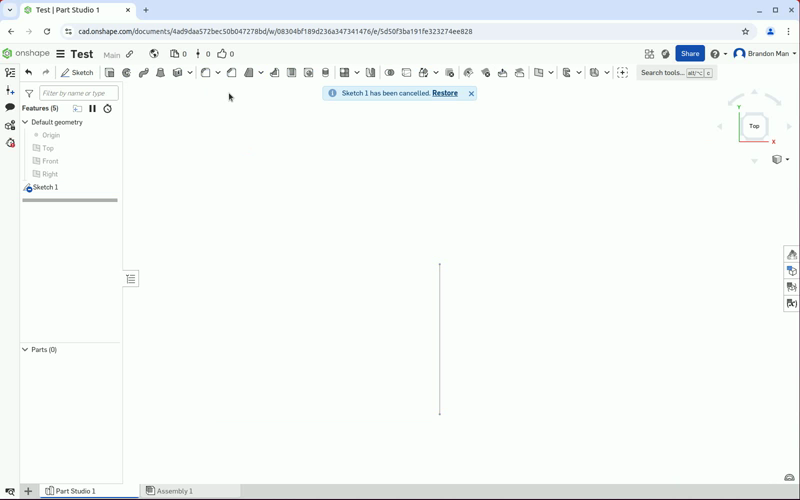
key(shift+s)
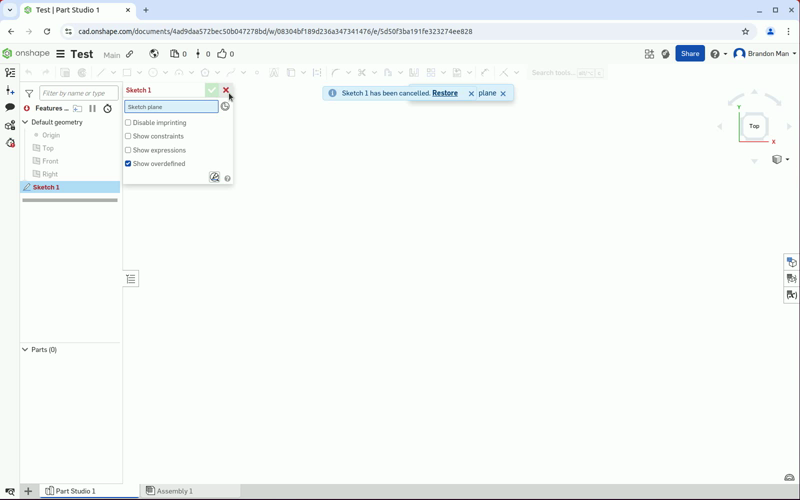
mouse_move(73, 150)
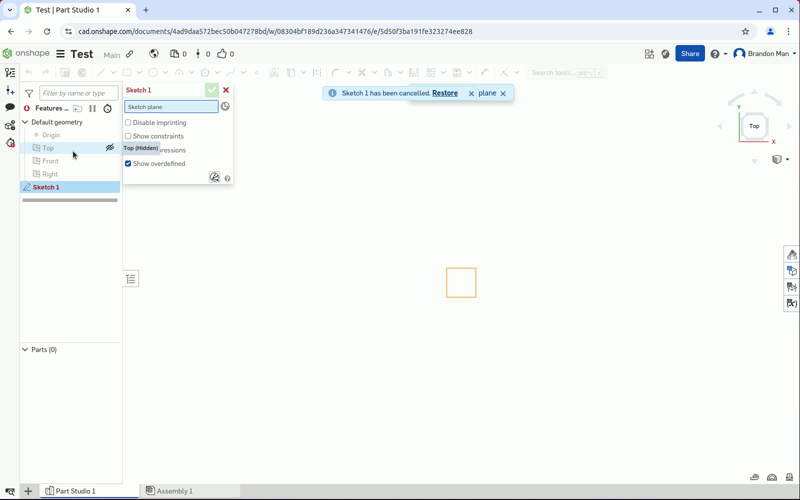
click(73, 150)
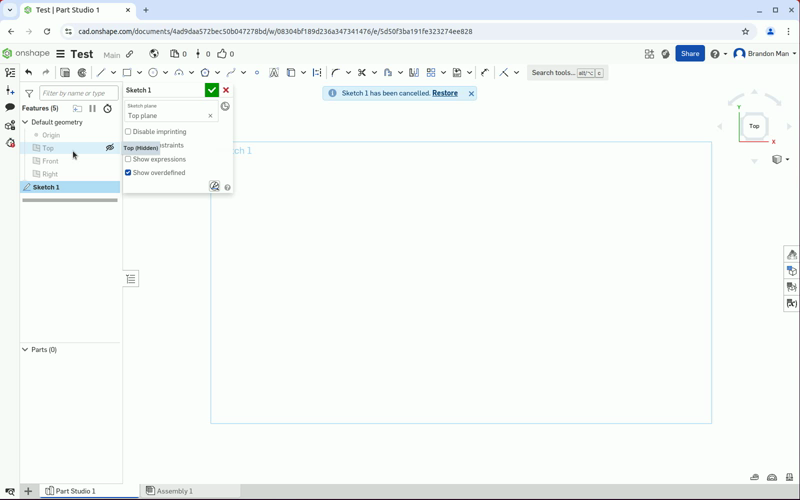
mouse_move(73, 352)
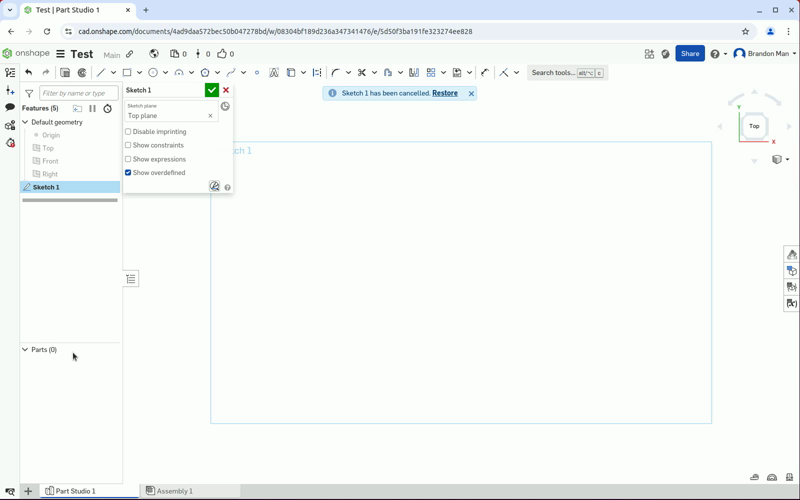
key(y)
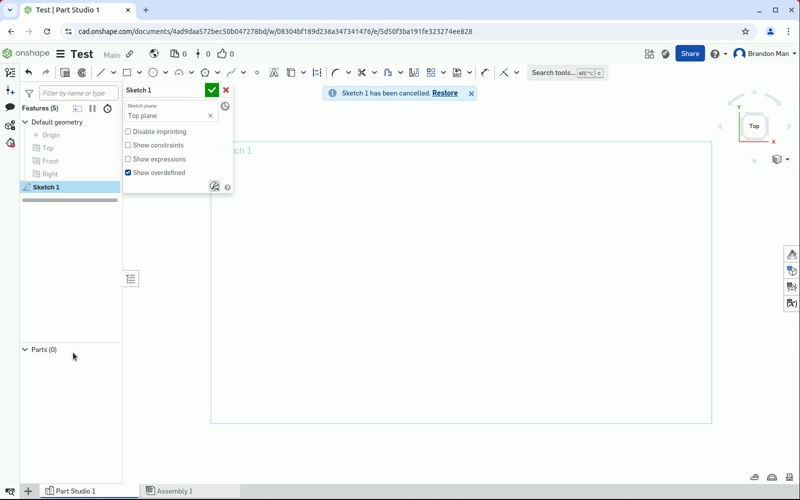
key(l)
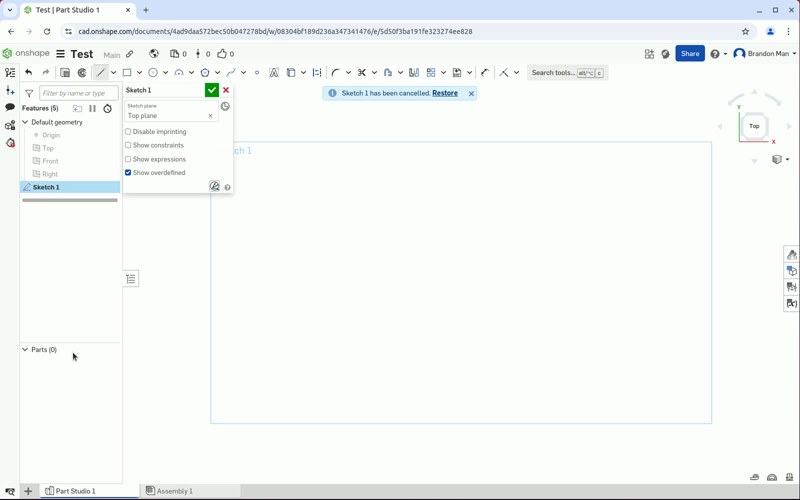
key_down(shift)
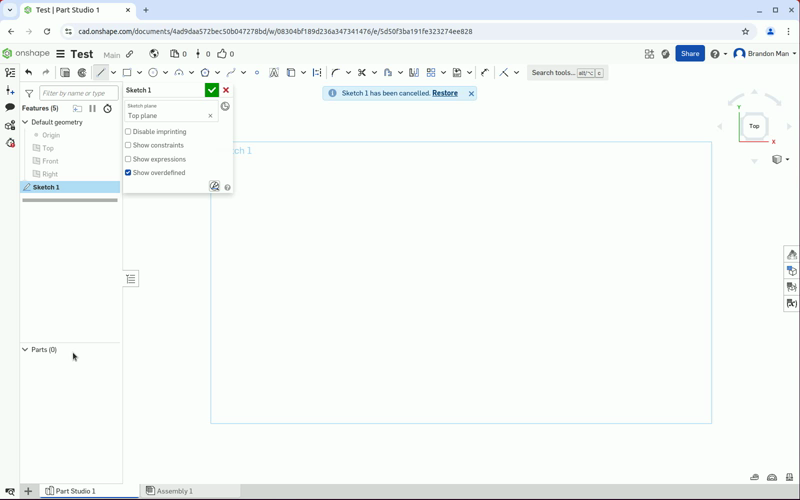
mouse_move(437, 193)
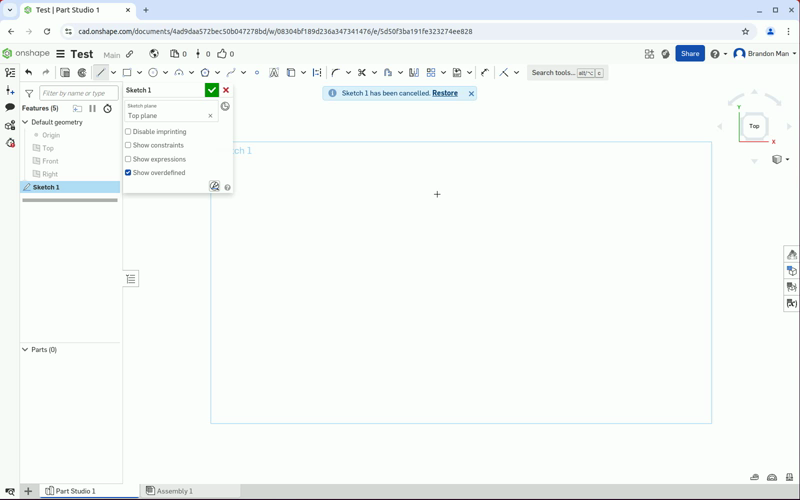
click(437, 193)
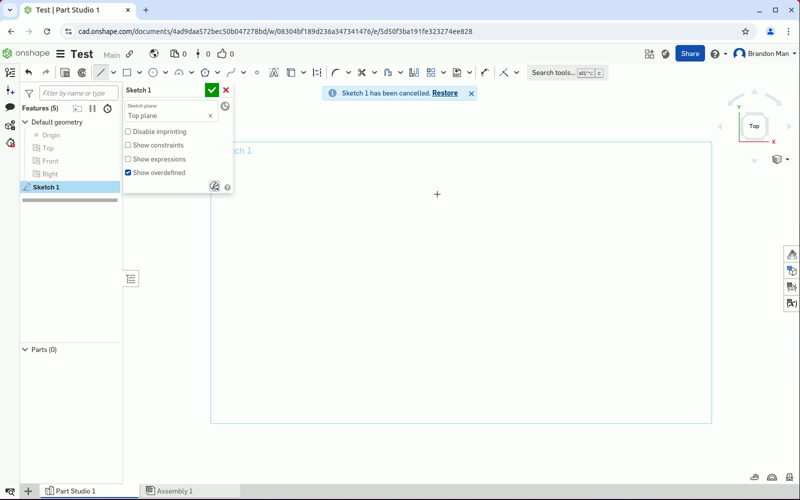
key_up(shift)
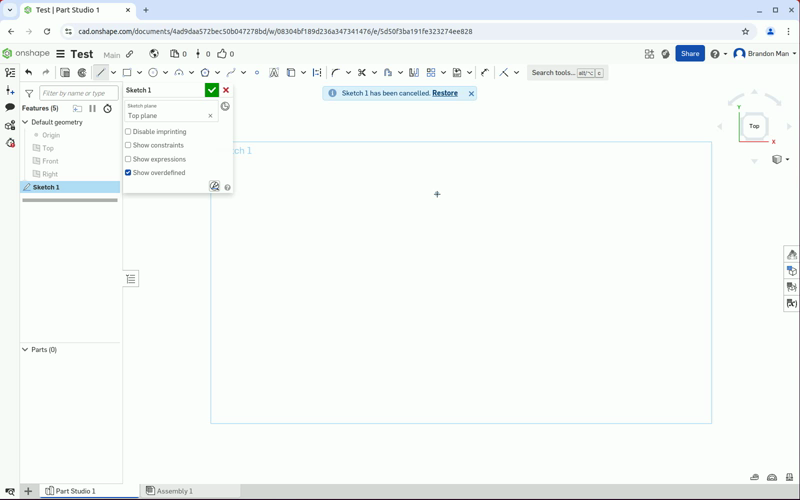
key_down(shift)
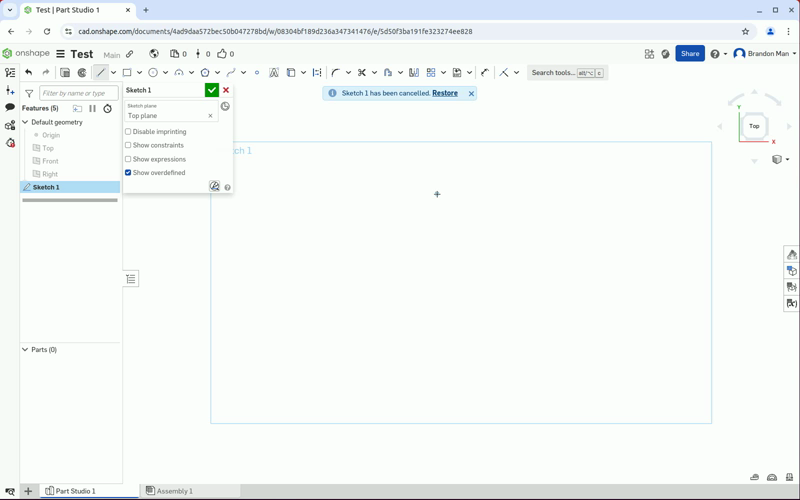
mouse_move(467, 193)
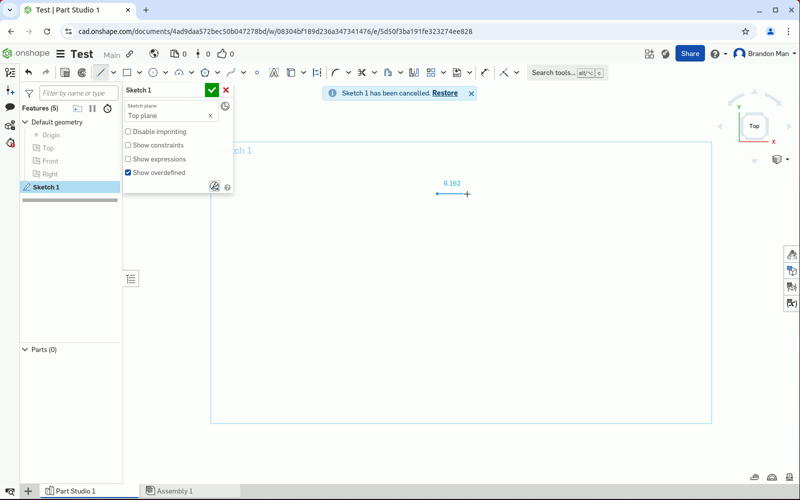
mouse_move(484, 193)
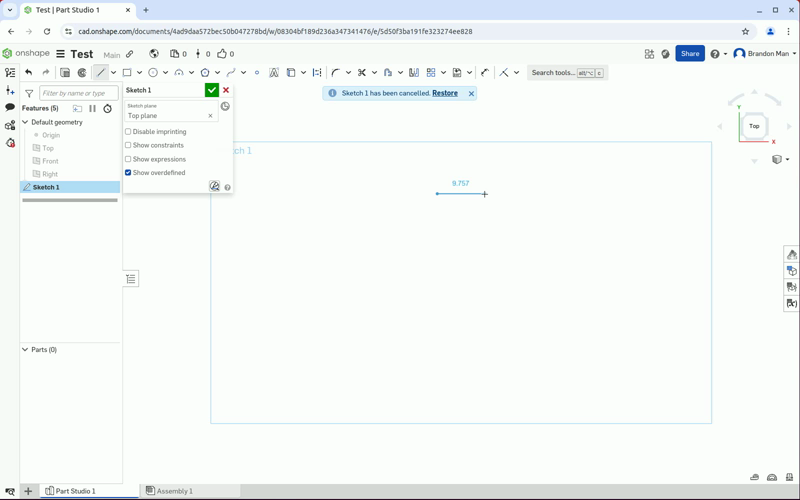
click(484, 193)
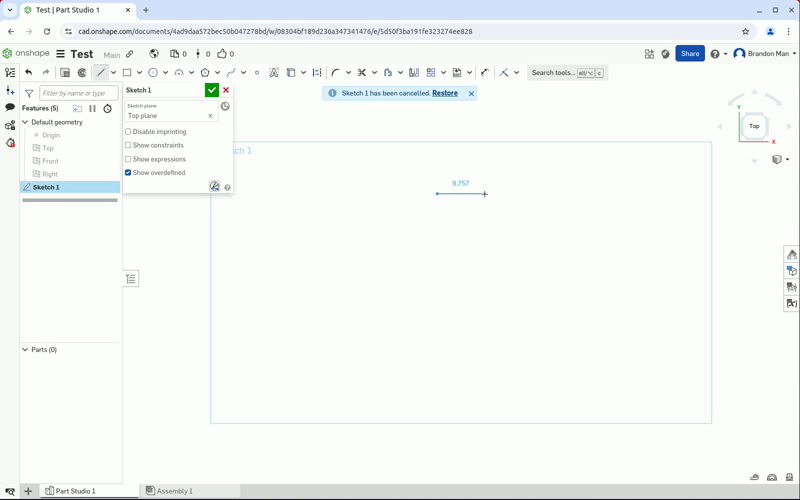
key_up(shift)
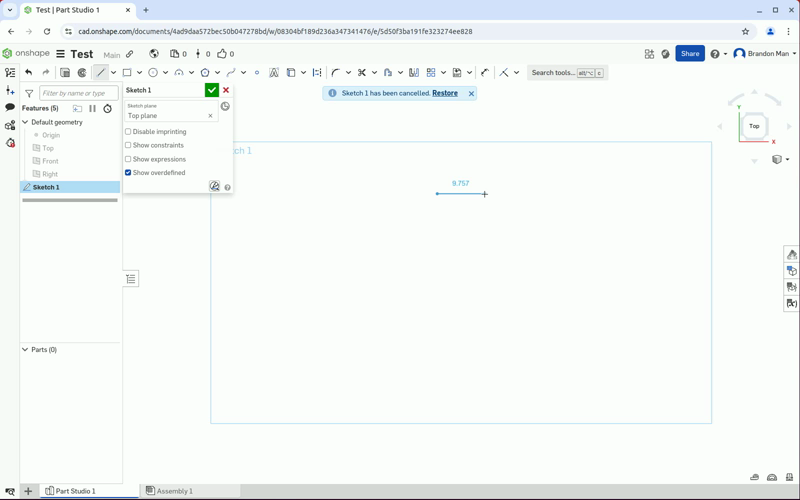
key(esc)
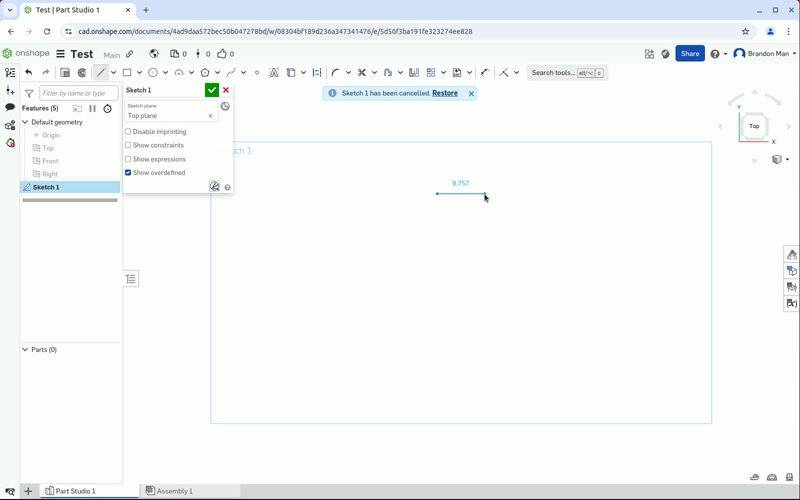
key(a)
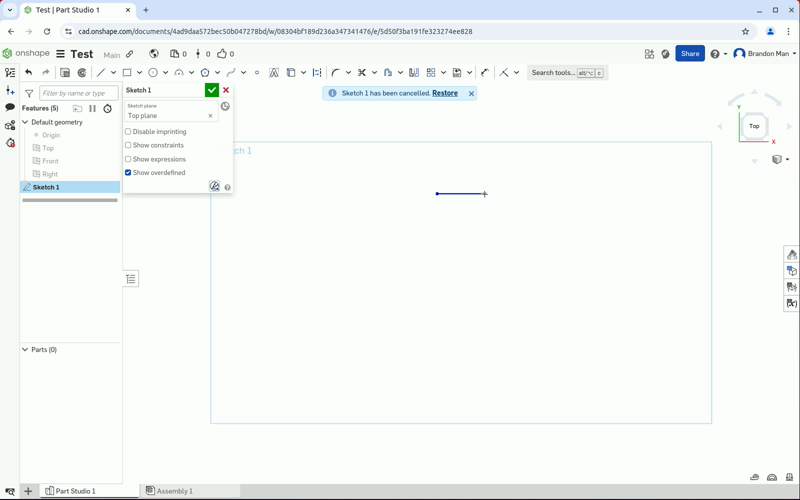
mouse_move(484, 193)
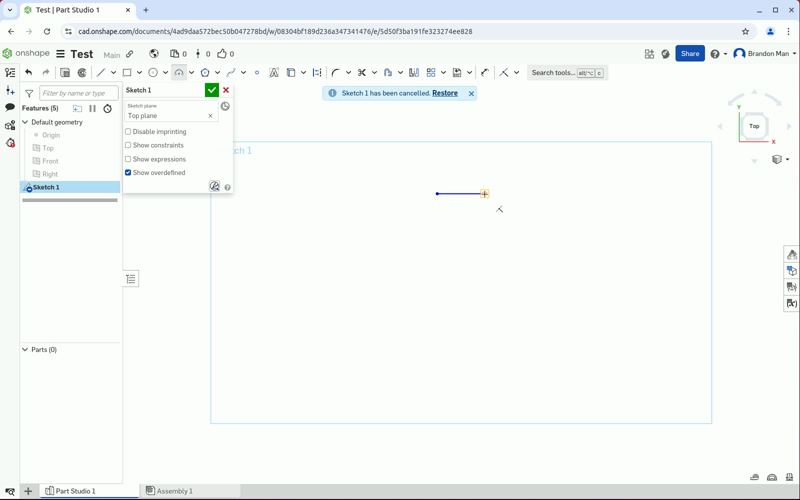
click(484, 193)
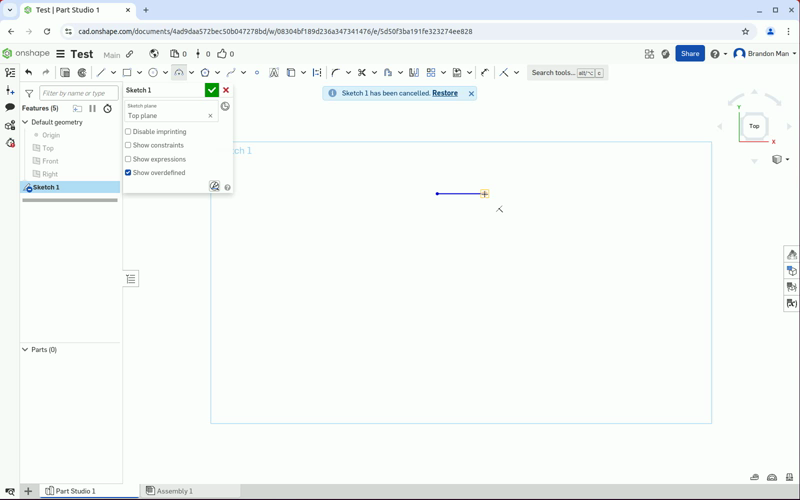
mouse_move(437, 193)
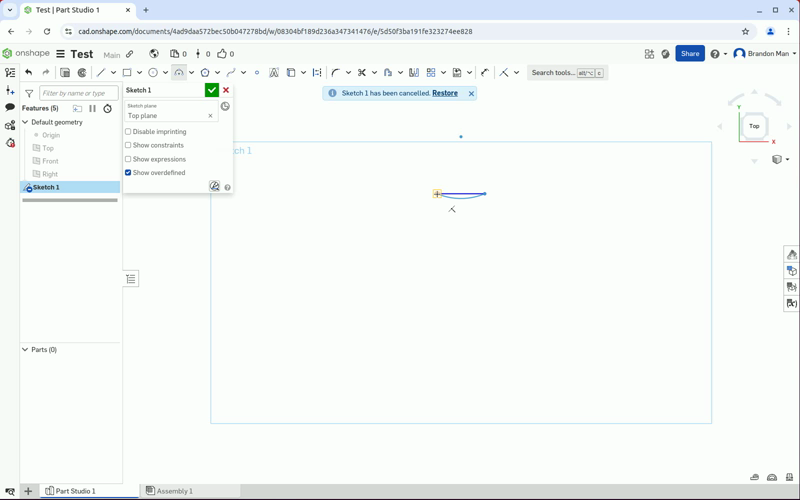
click(437, 193)
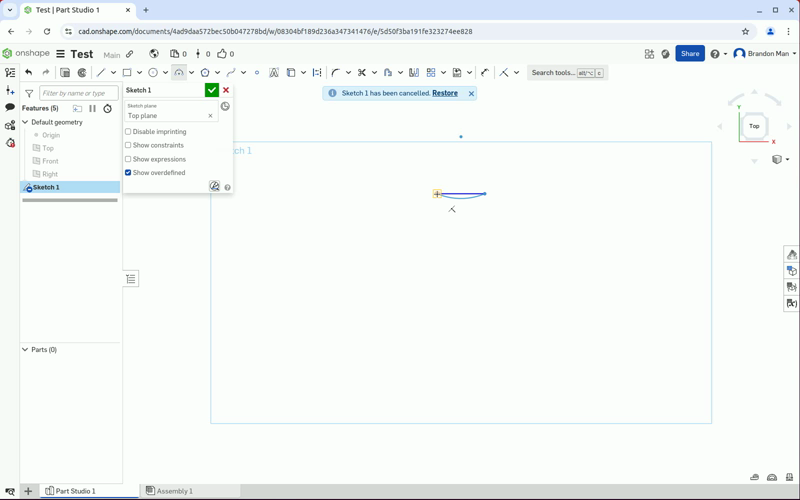
key_down(shift)
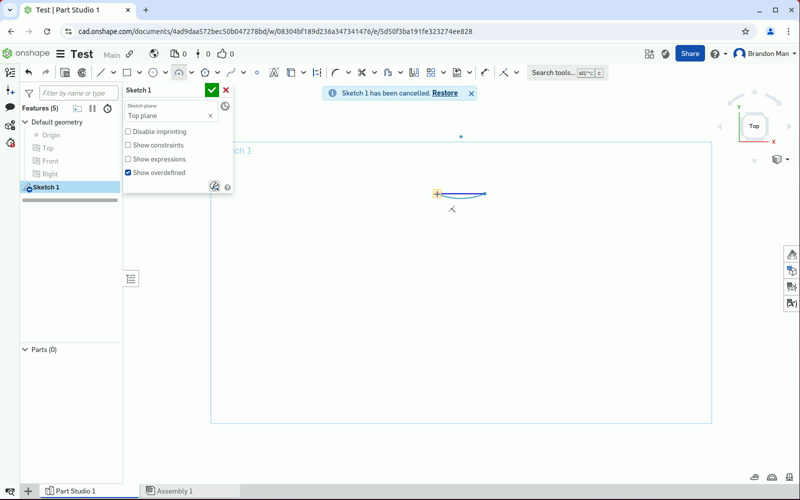
mouse_move(461, 170)
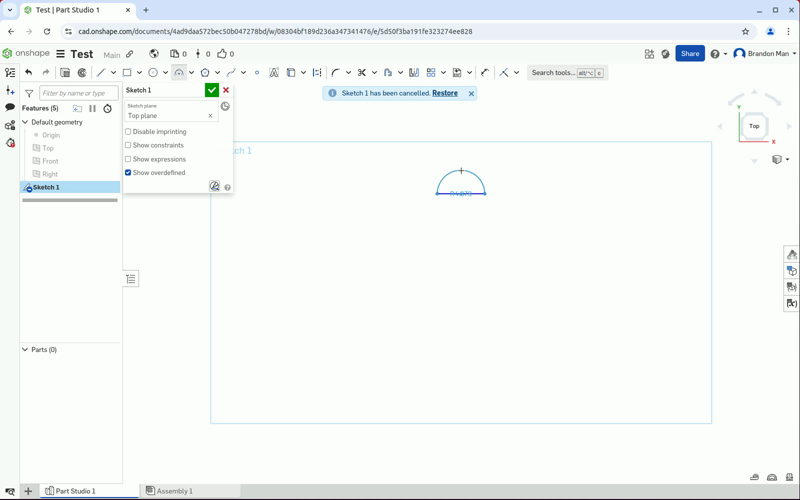
click(461, 170)
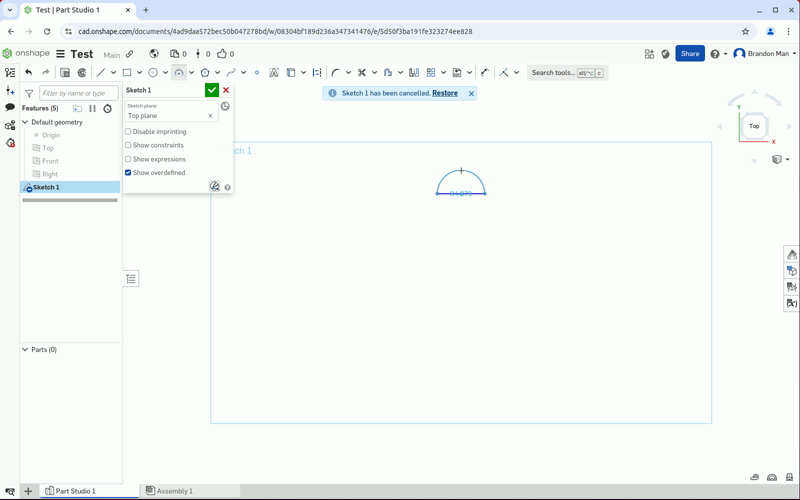
key_up(shift)
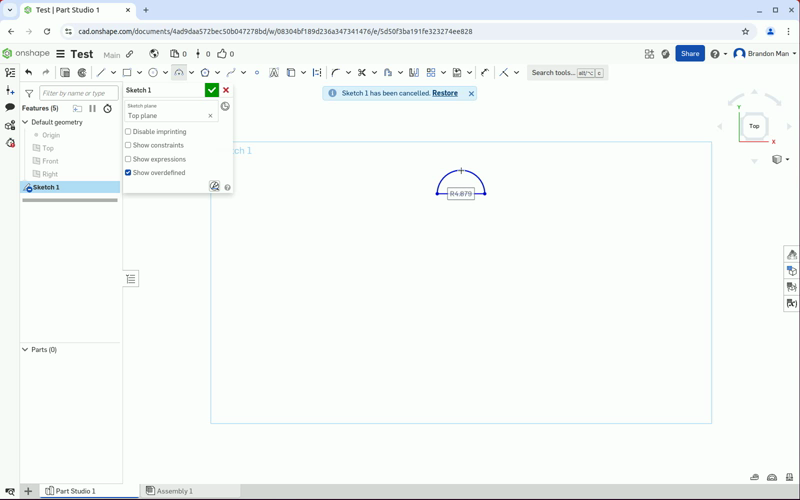
key(esc)
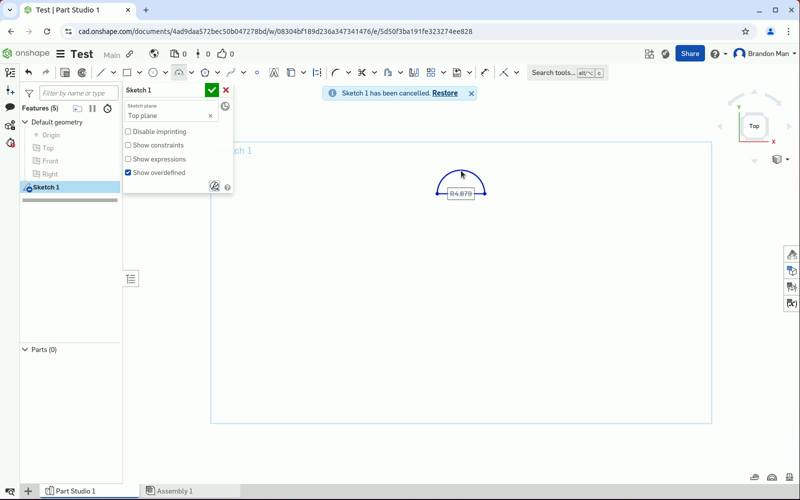
mouse_move(453, 171)
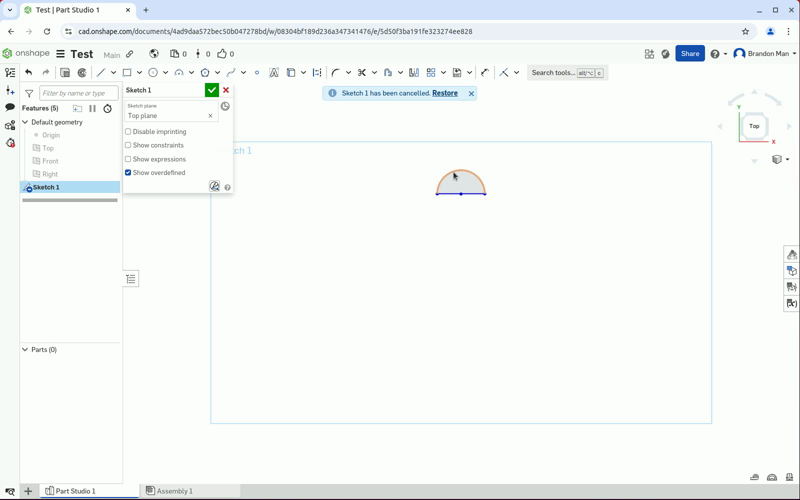
scroll(6)
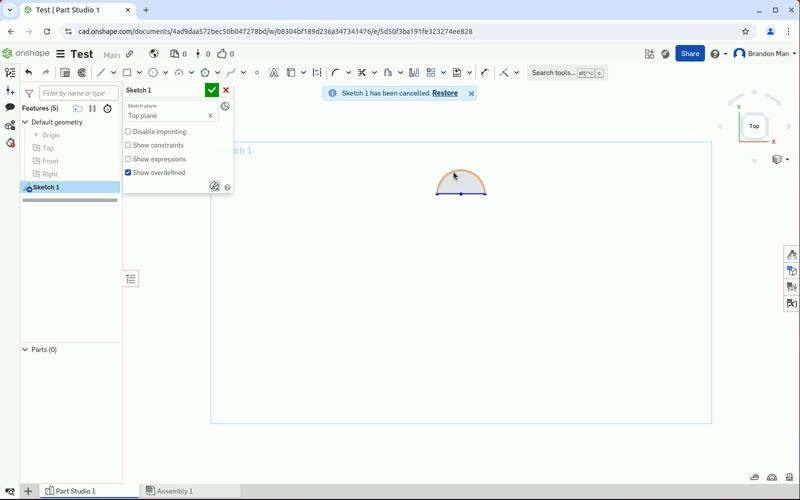
scroll(6)
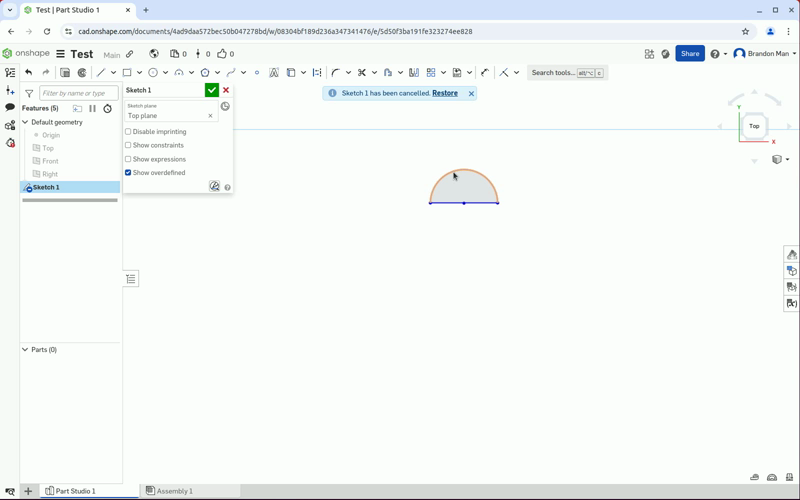
scroll(6)
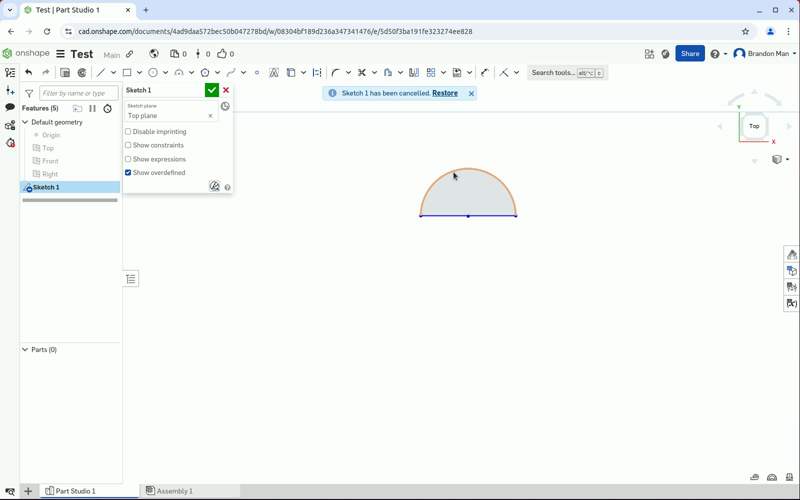
scroll(6)
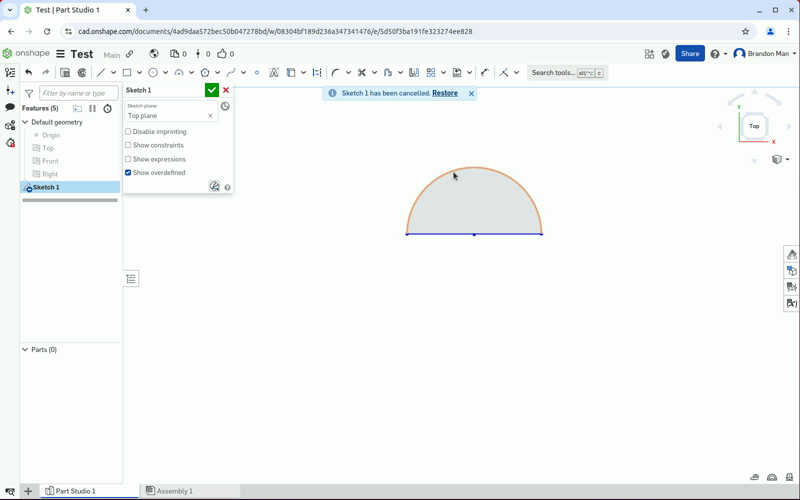
scroll(6)
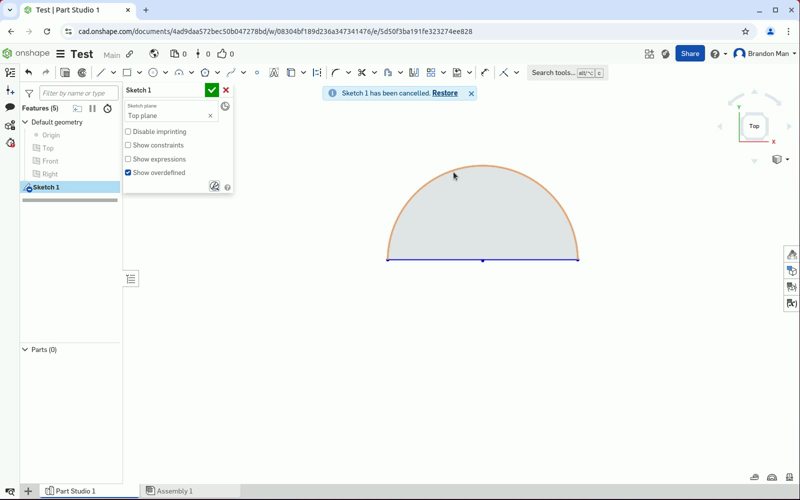
scroll(6)
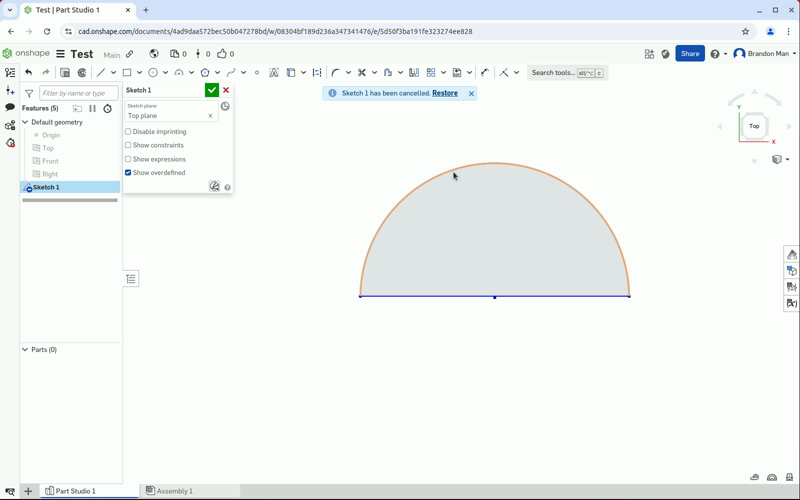
scroll(6)
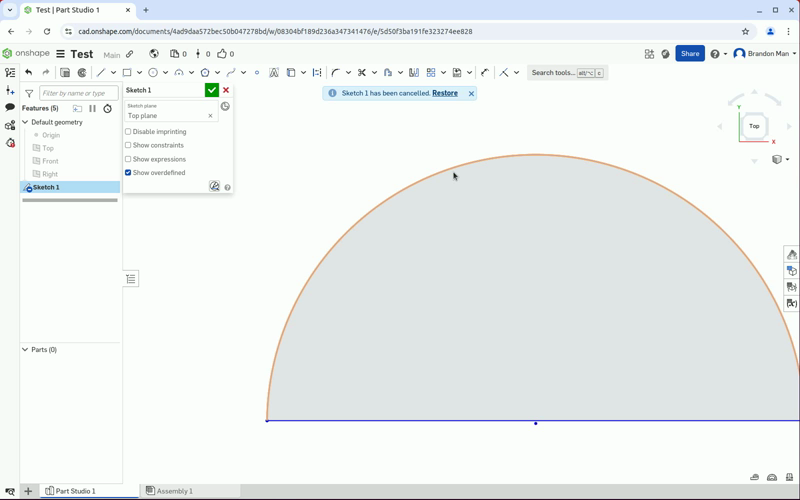
click(453, 171)
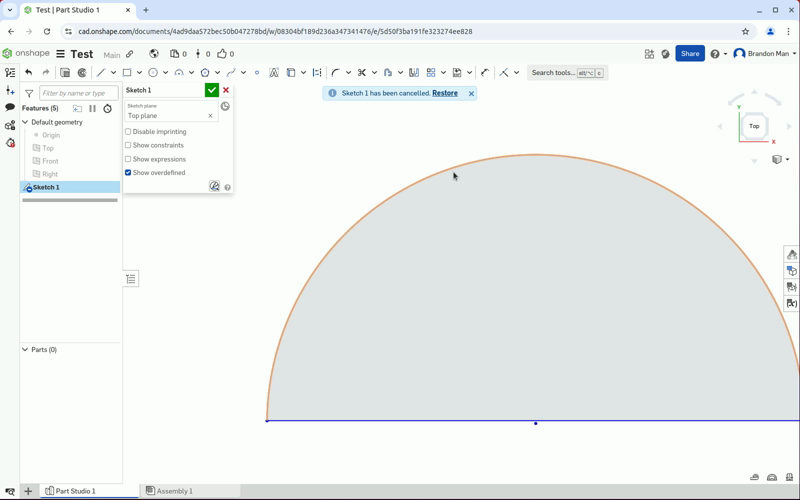
scroll(-6)
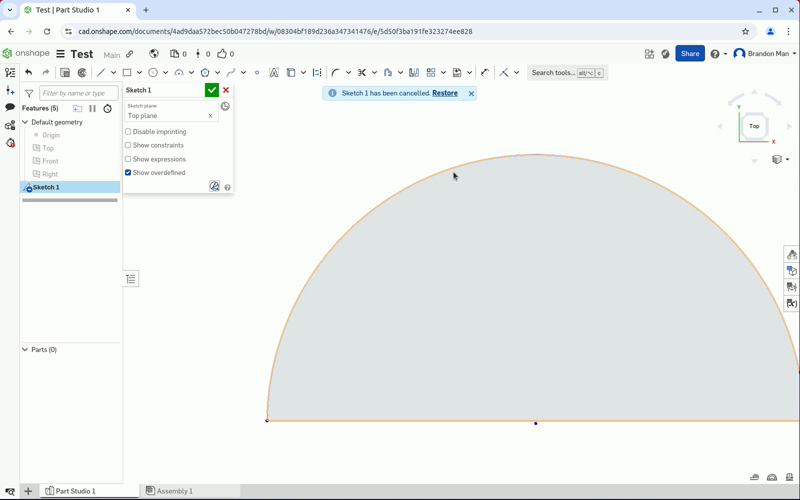
scroll(-6)
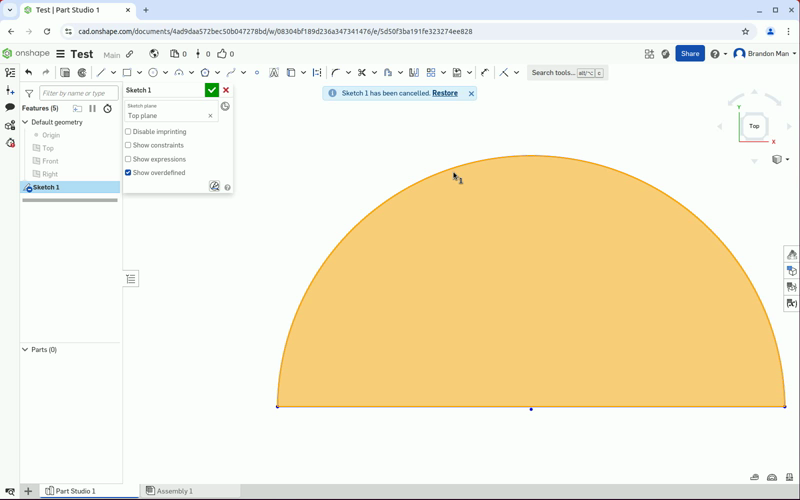
scroll(-6)
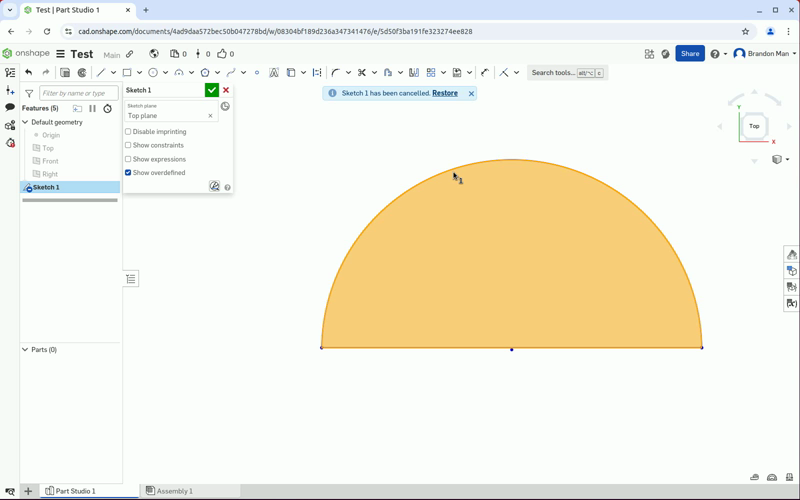
scroll(-6)
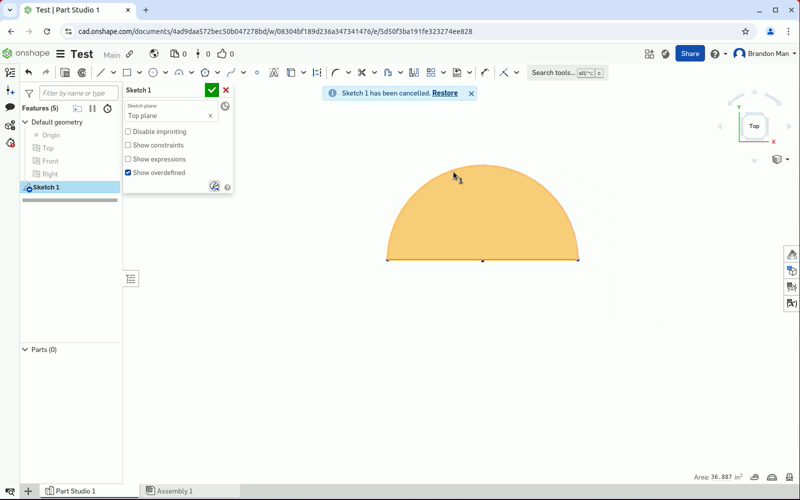
scroll(-6)
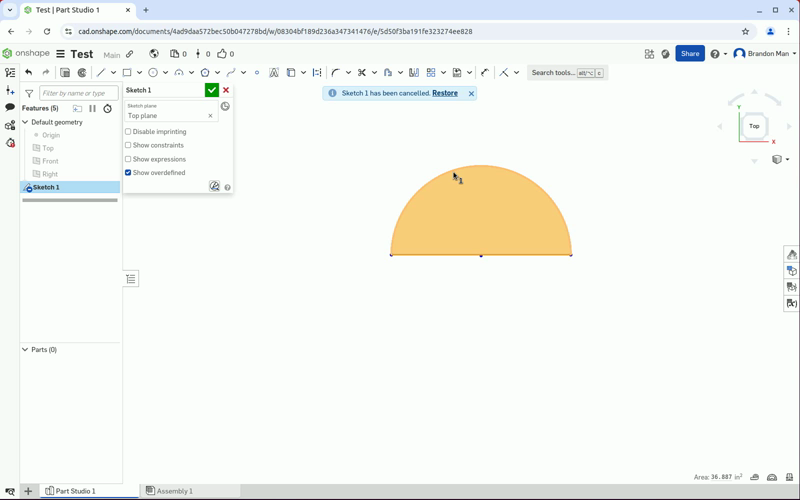
scroll(-6)
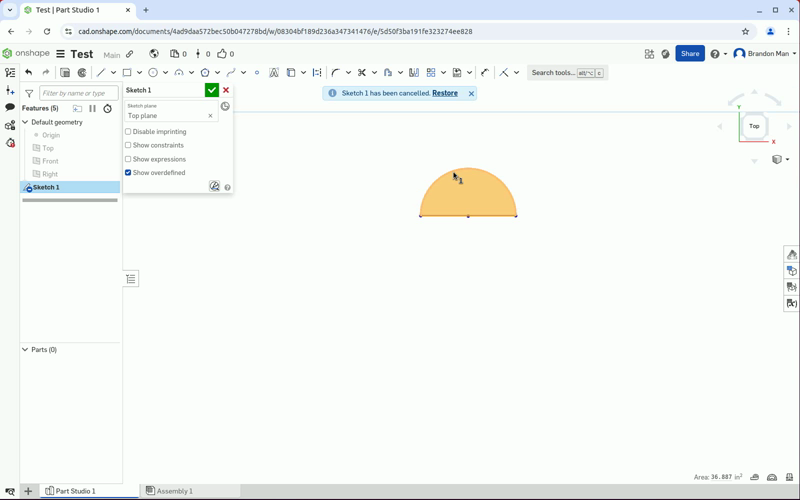
scroll(-6)
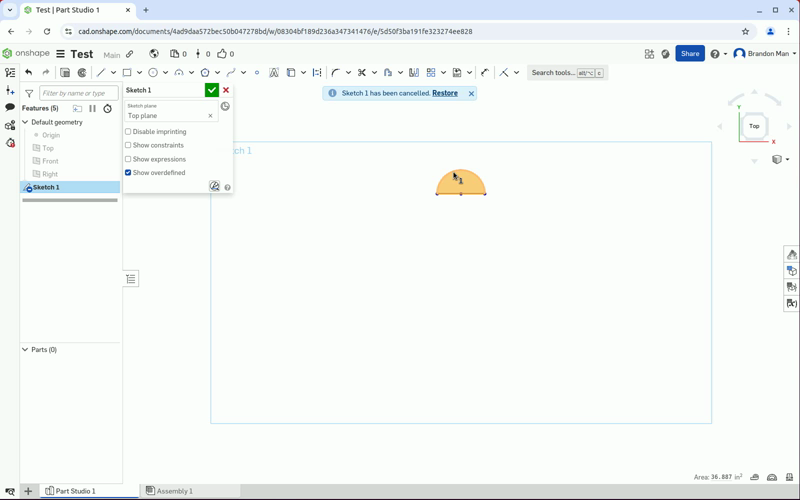
mouse_move(73, 352)
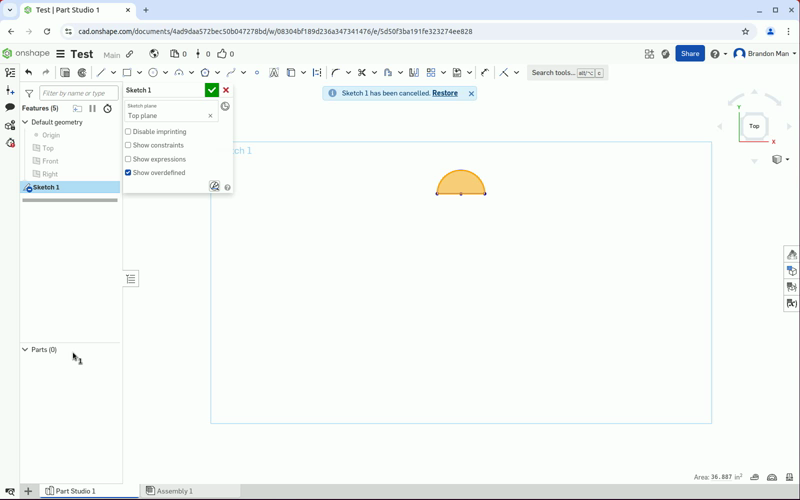
key(shift+y)
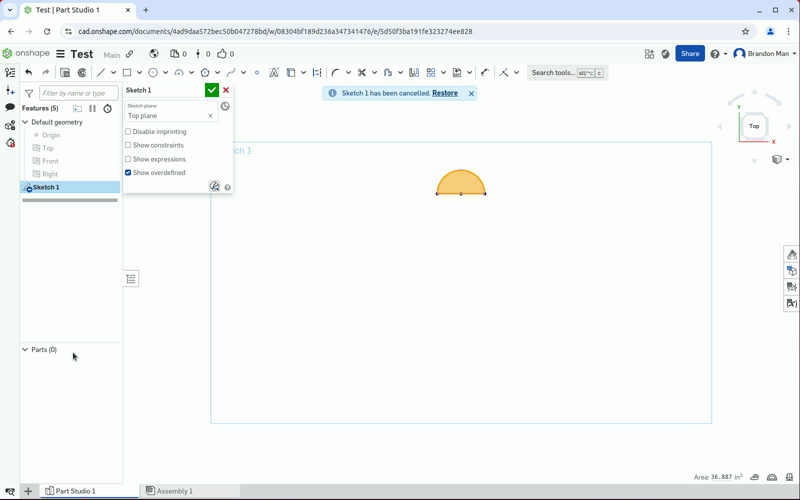
key(shift+e)
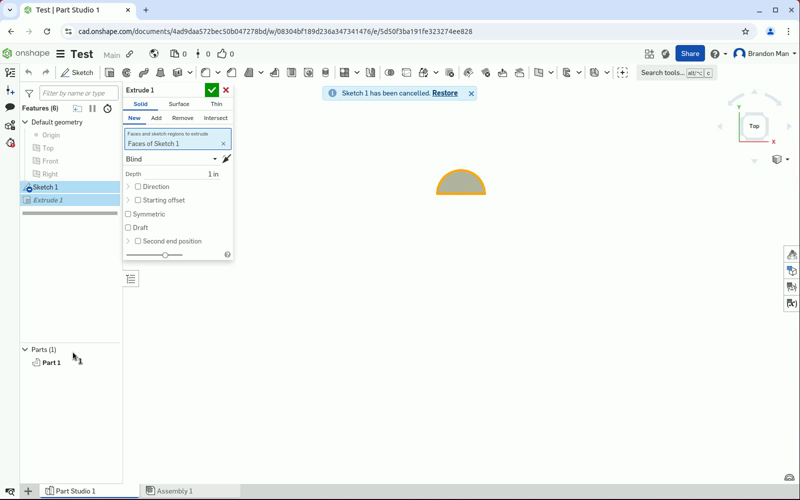
mouse_move(143, 106)
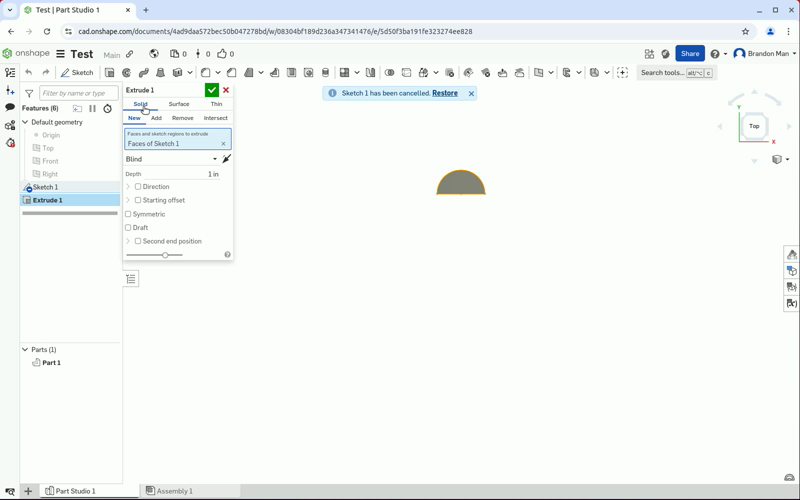
click(143, 106)
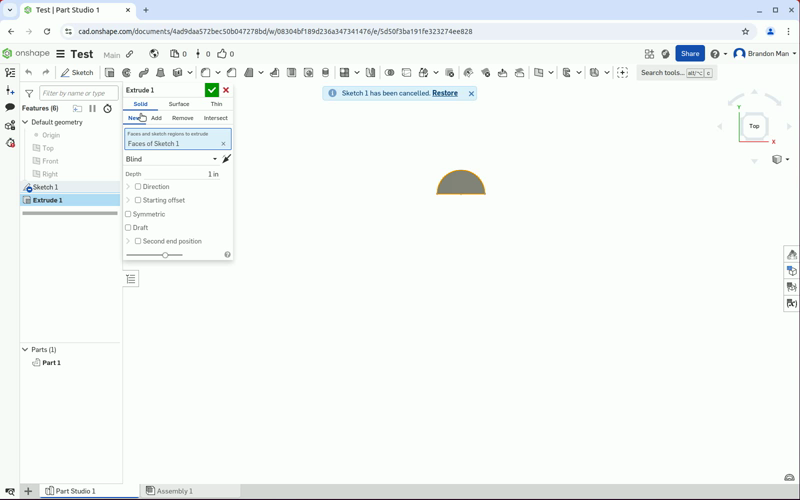
mouse_move(137, 120)
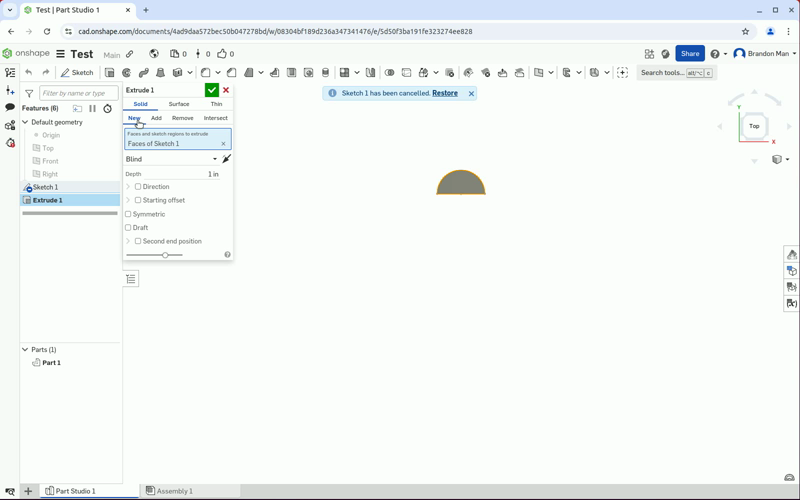
click(137, 120)
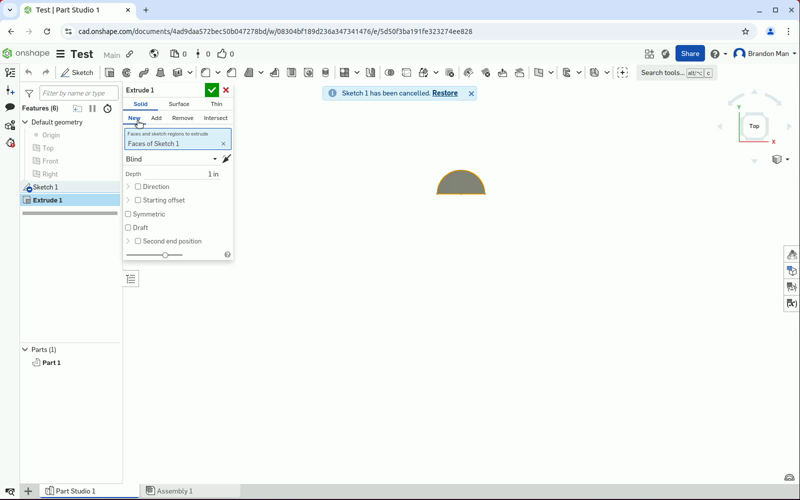
key(tab, 4)
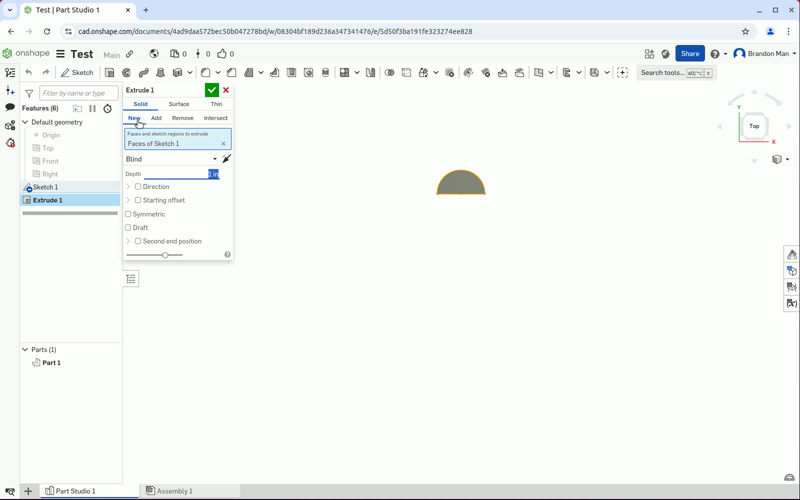
text(3.611)
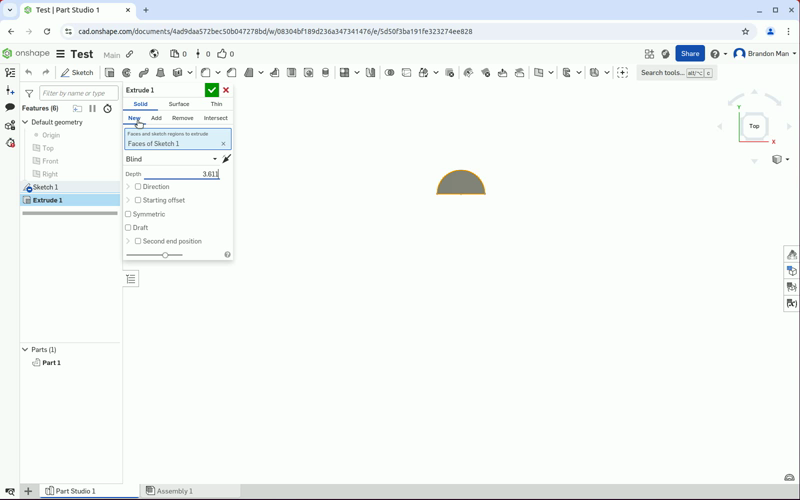
key(enter)
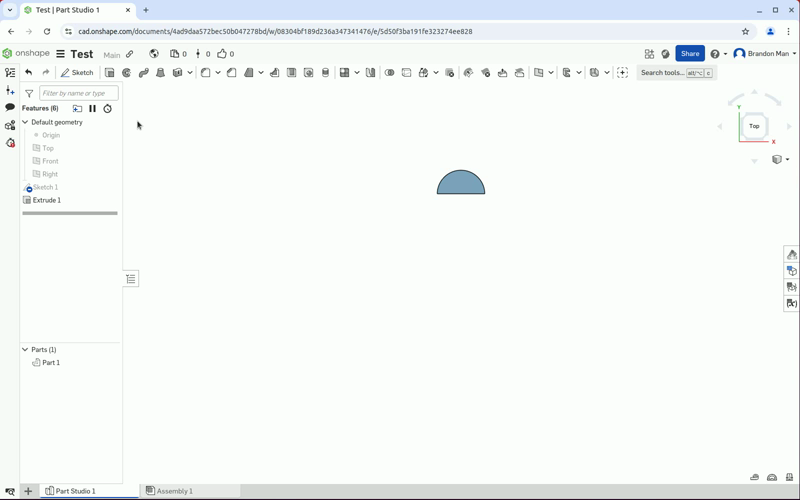
key(shift+h)
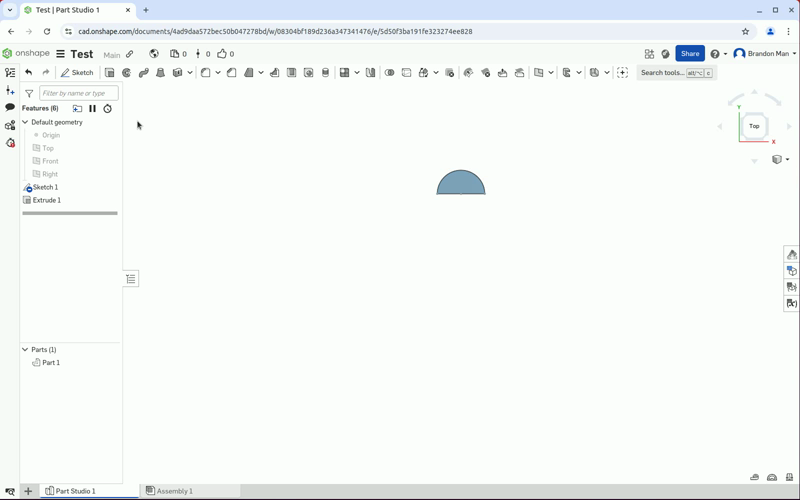
key(shift+h)
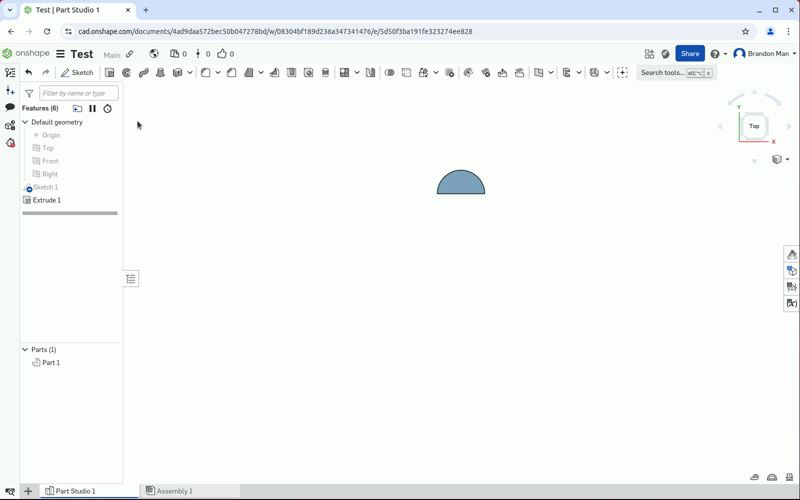
mouse_move(73, 189)
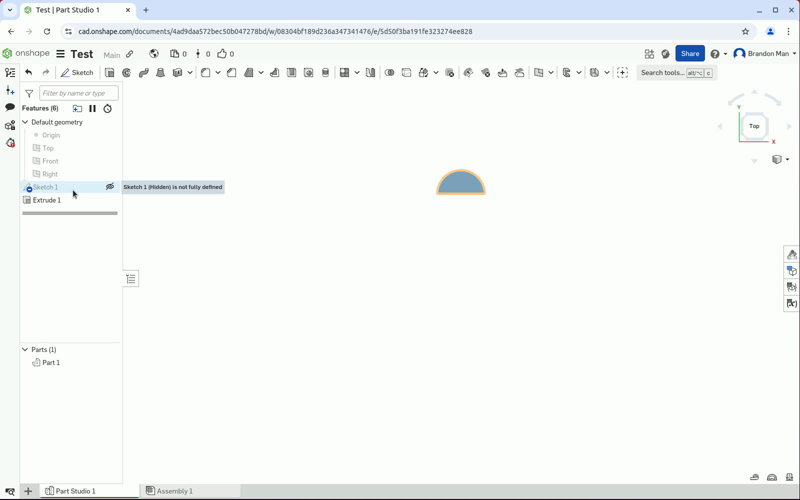
click(73, 189)
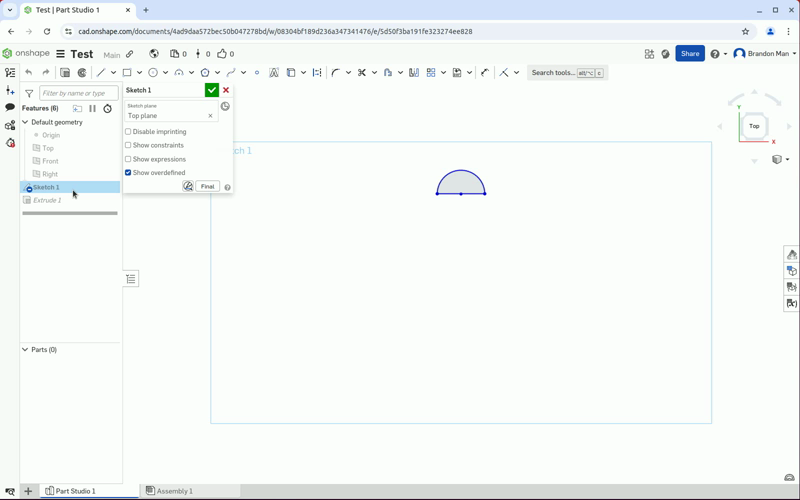
mouse_move(229, 92)
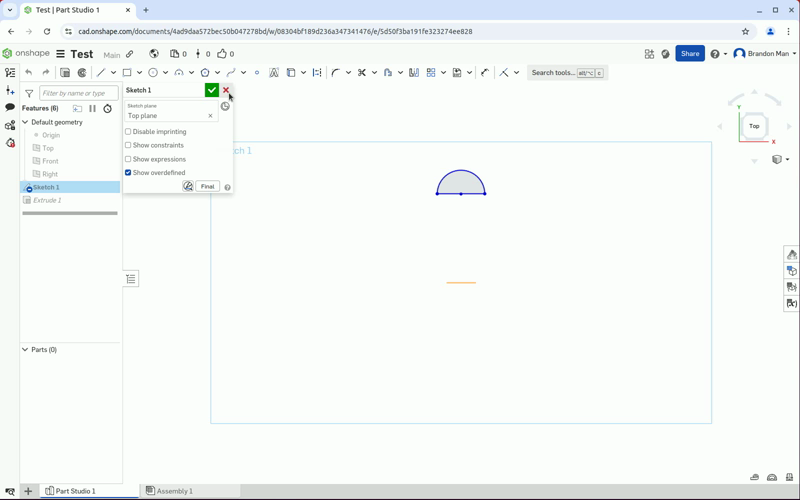
click(229, 92)
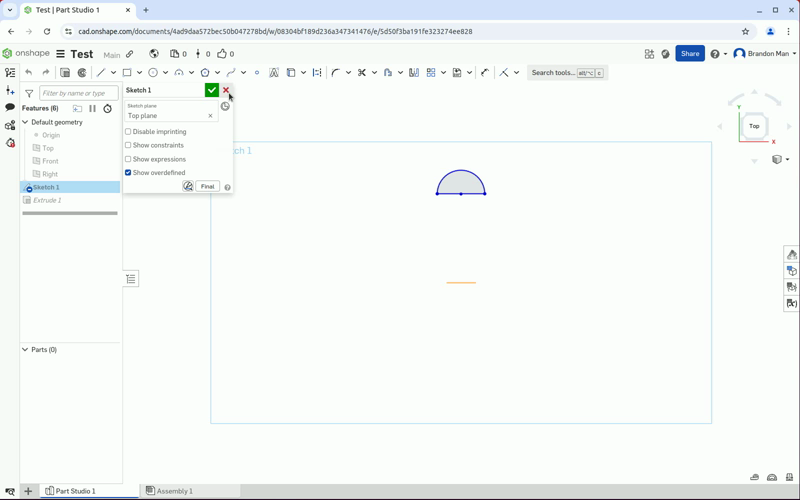
key(shift+s)
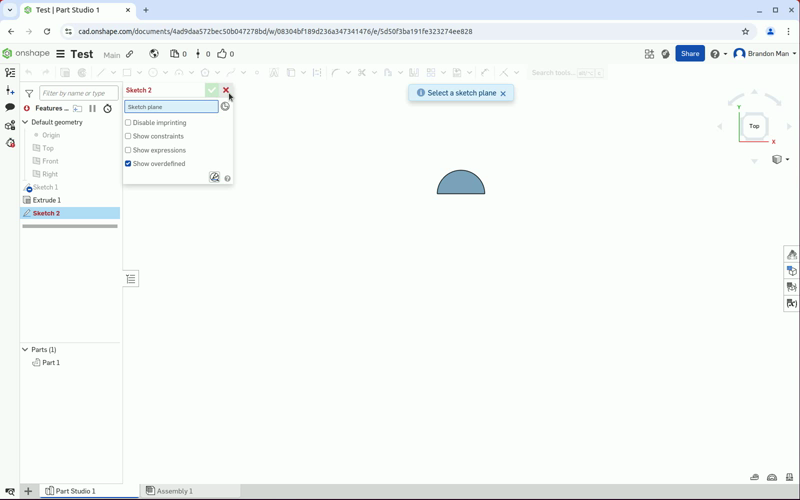
mouse_move(73, 150)
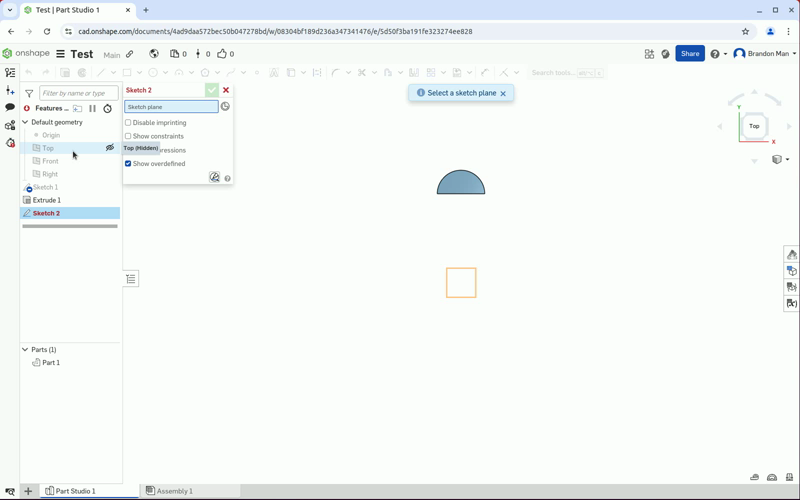
click(73, 150)
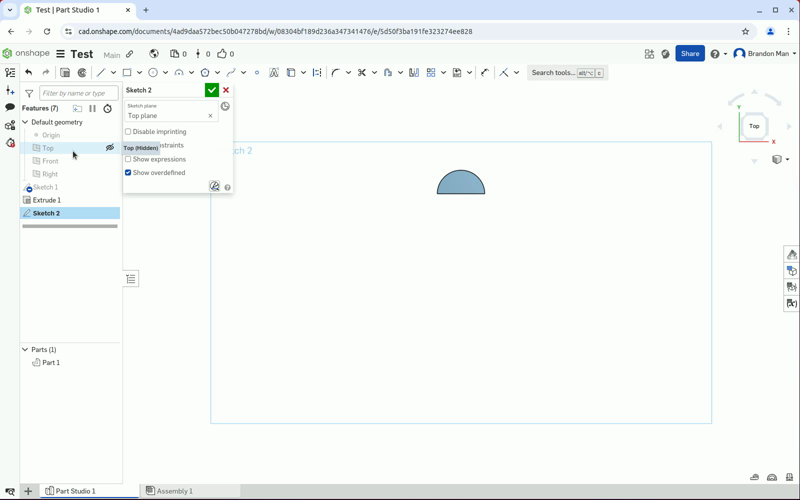
mouse_move(73, 352)
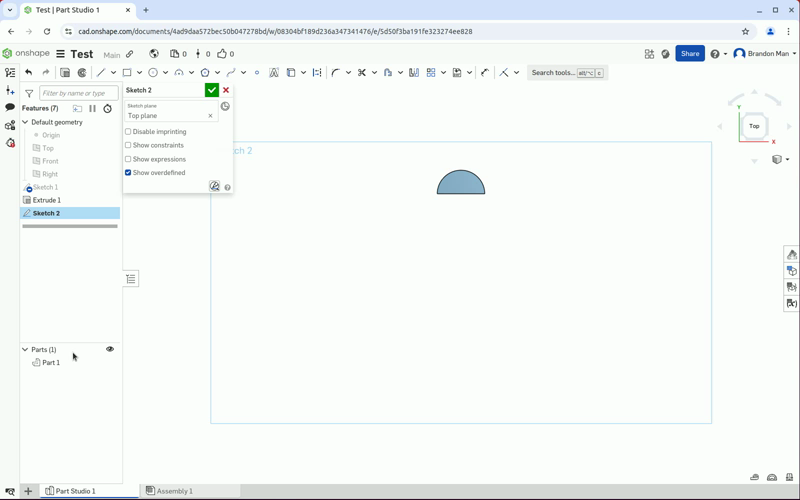
key(y)
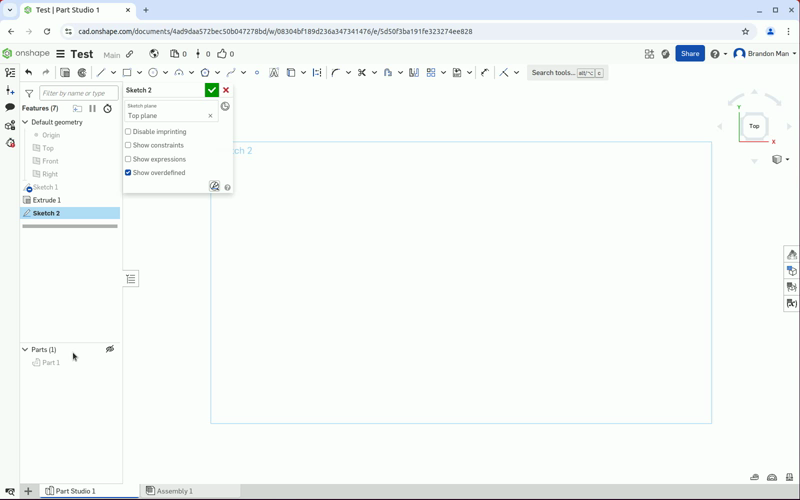
key(a)
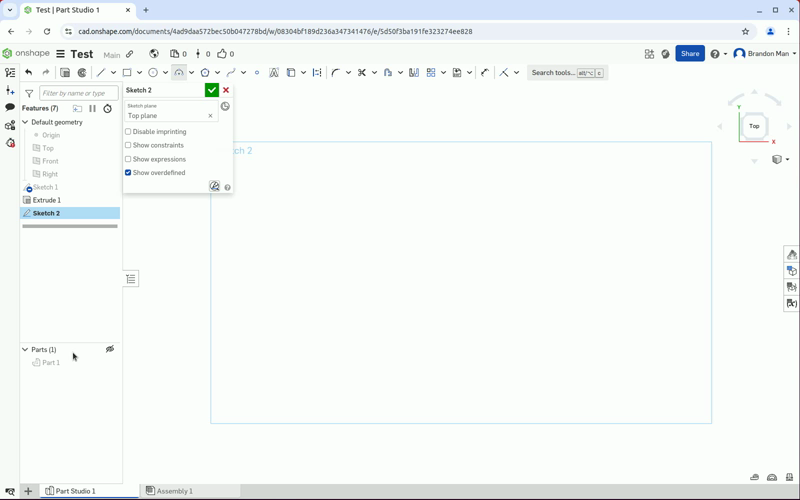
key_down(shift)
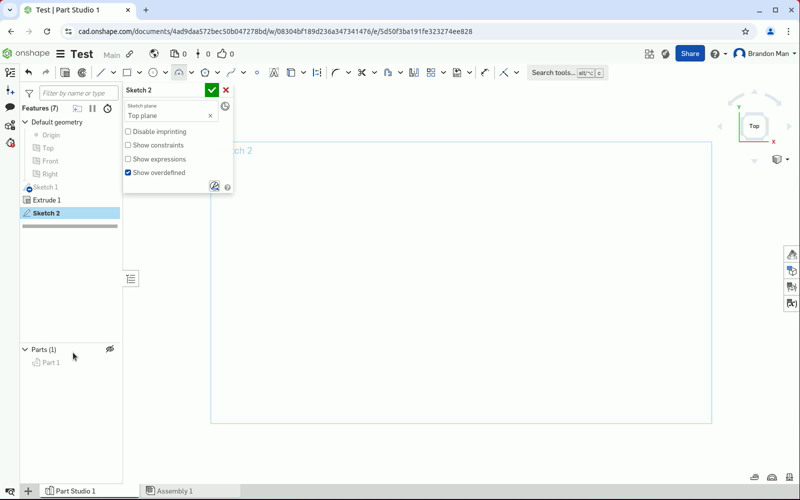
mouse_move(437, 372)
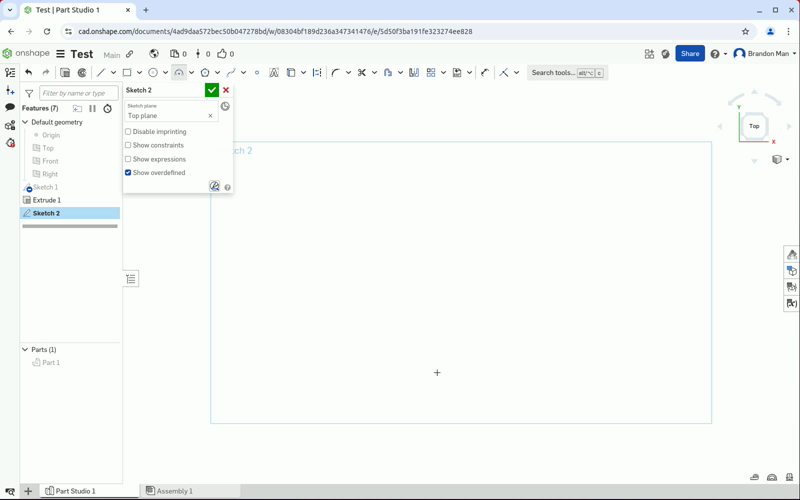
click(437, 372)
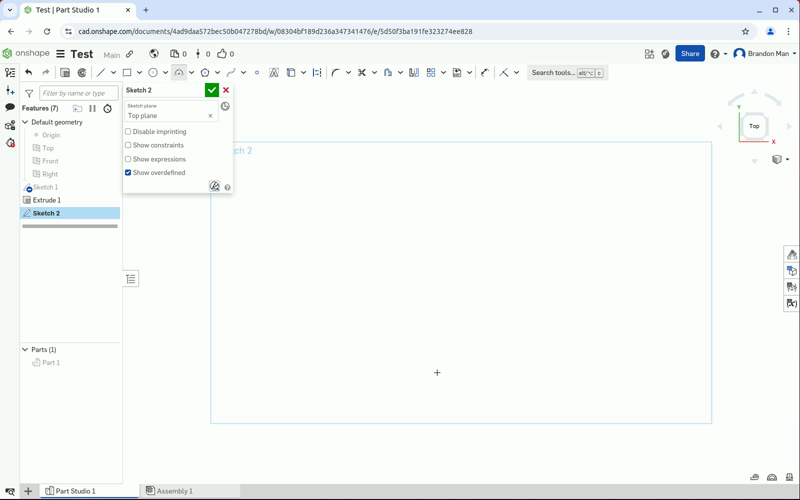
key_up(shift)
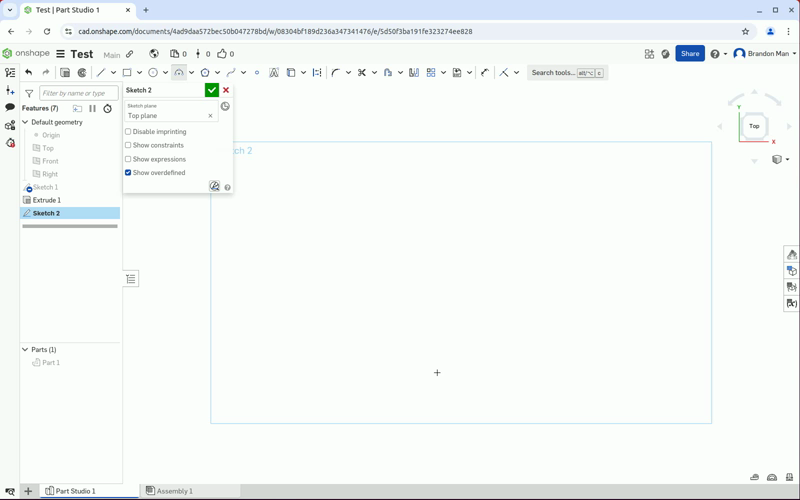
key_down(shift)
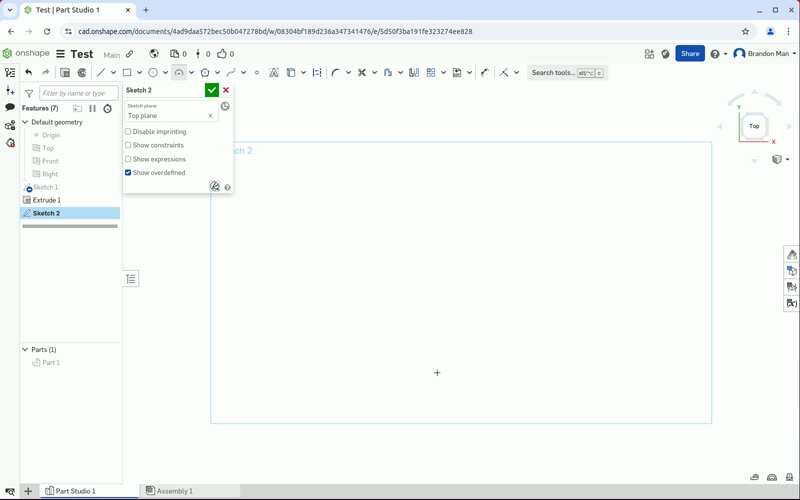
mouse_move(484, 372)
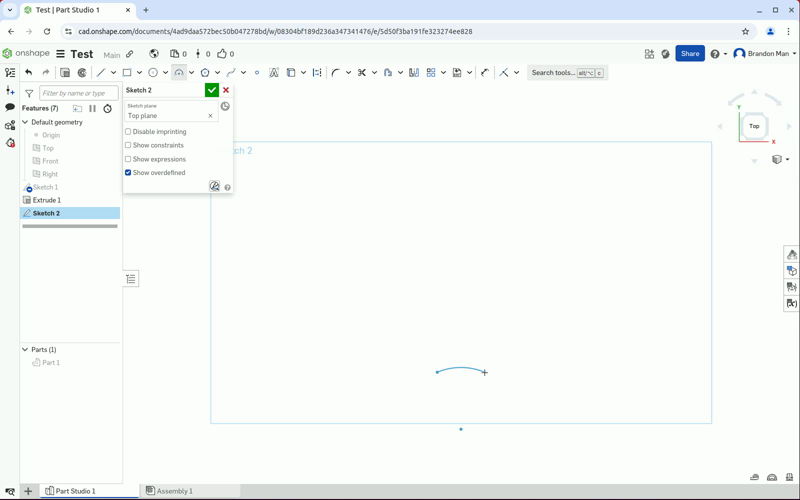
click(484, 372)
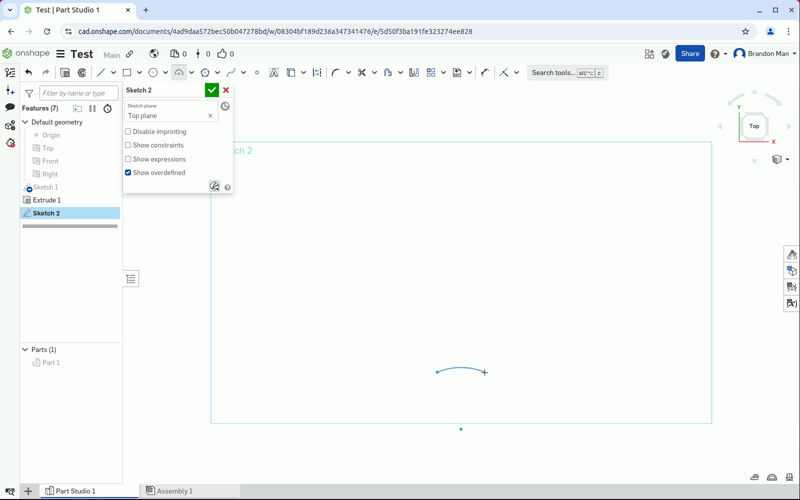
mouse_move(461, 395)
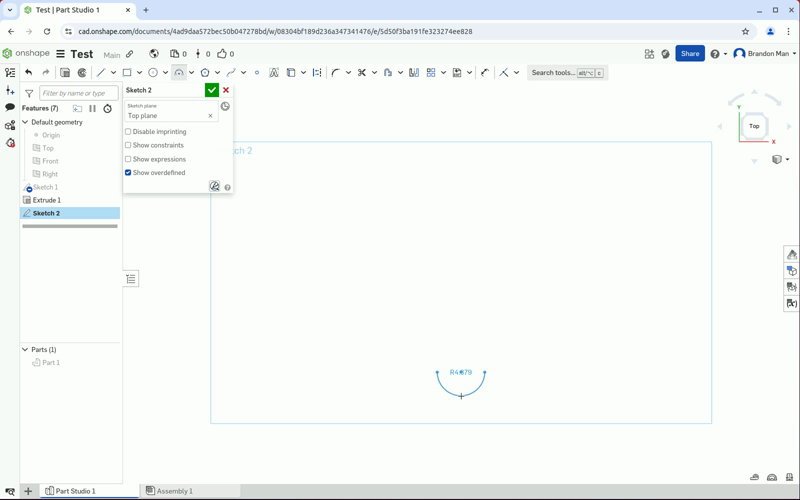
click(461, 395)
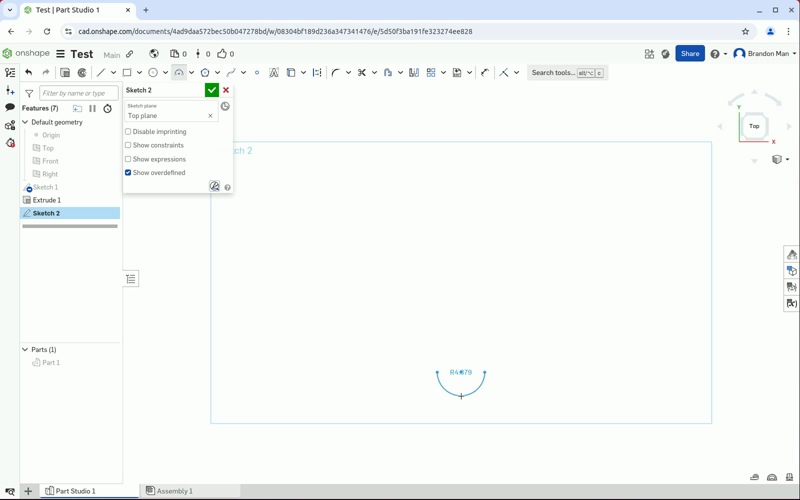
key_up(shift)
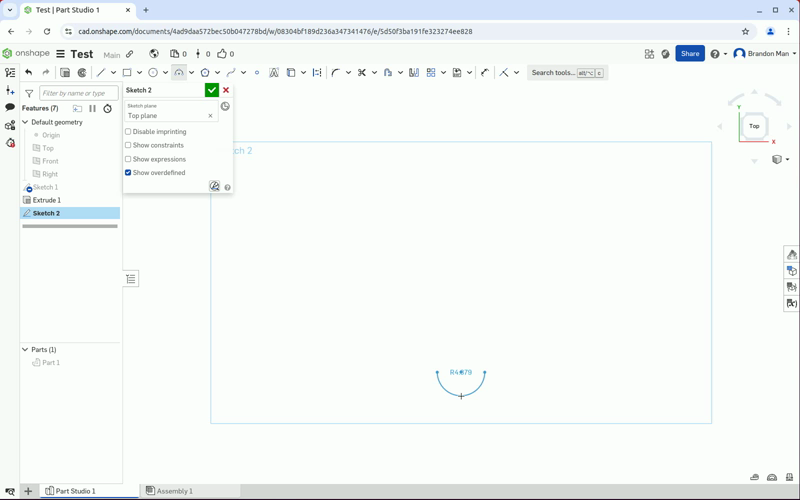
key(esc)
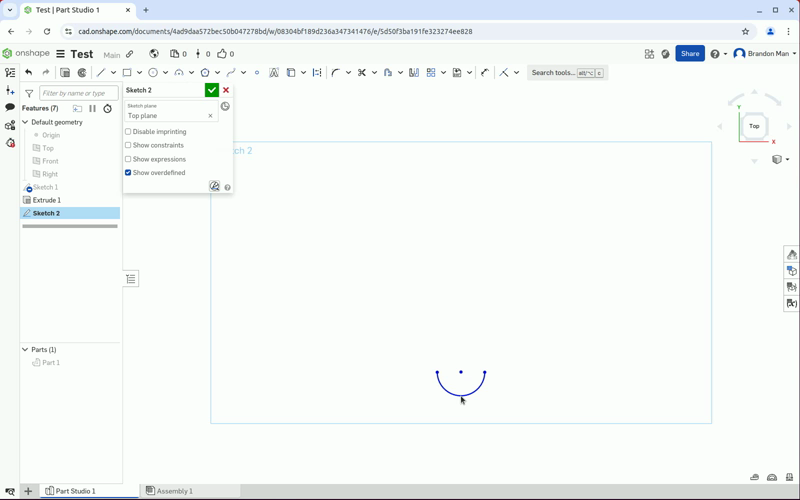
key(l)
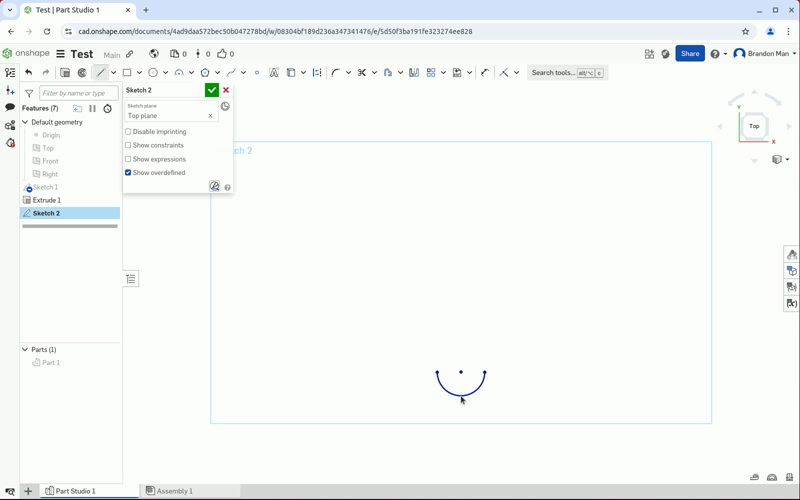
mouse_move(484, 372)
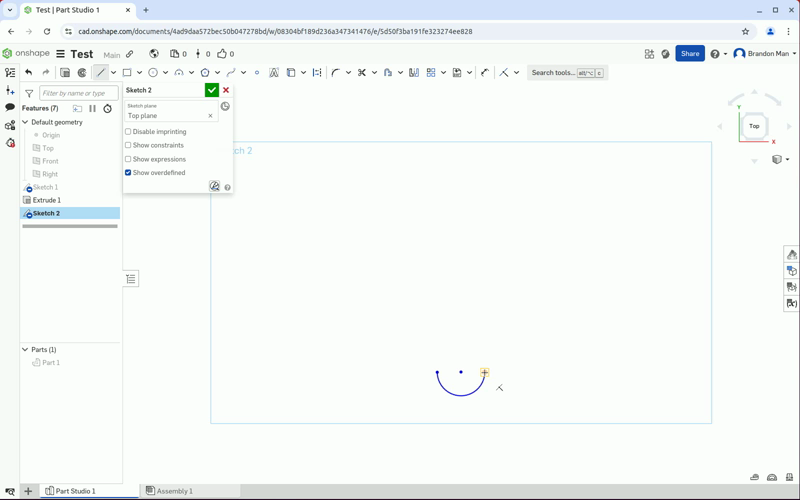
click(484, 372)
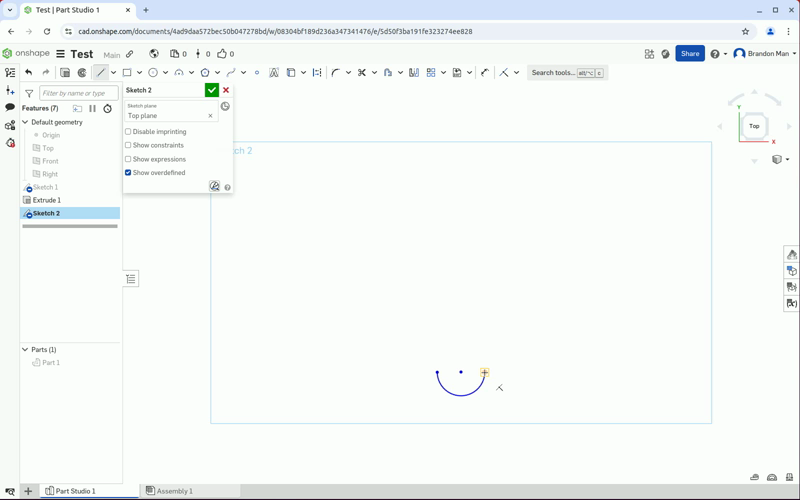
mouse_move(514, 372)
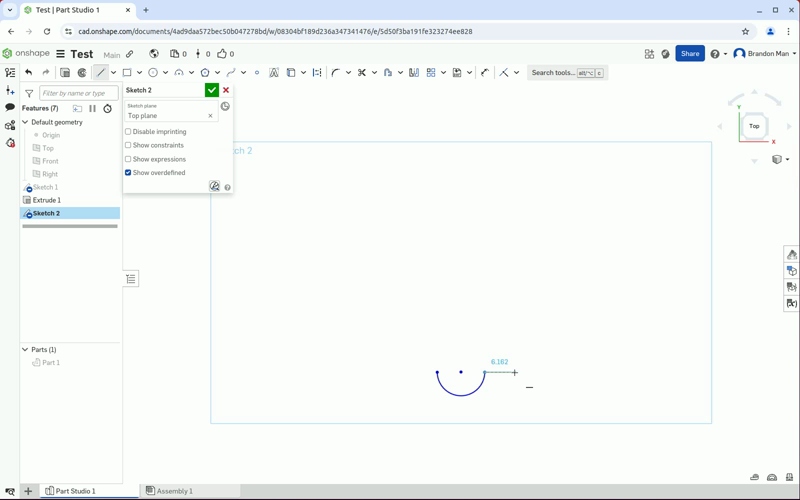
key_down(shift)
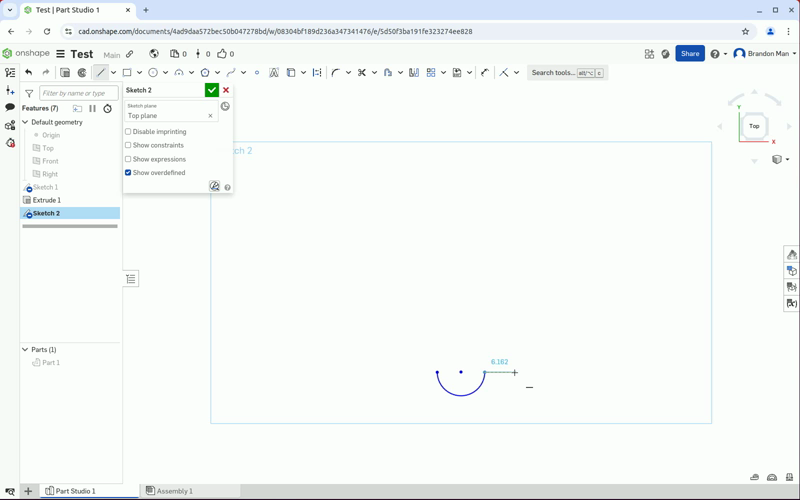
mouse_move(437, 372)
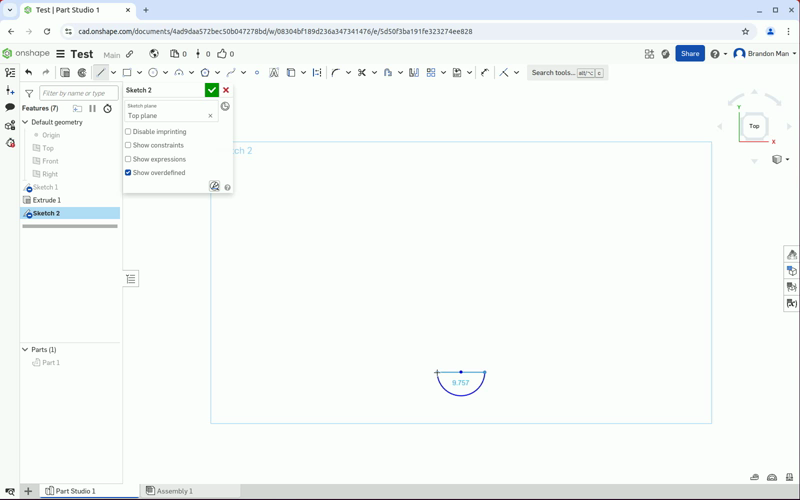
key_up(shift)
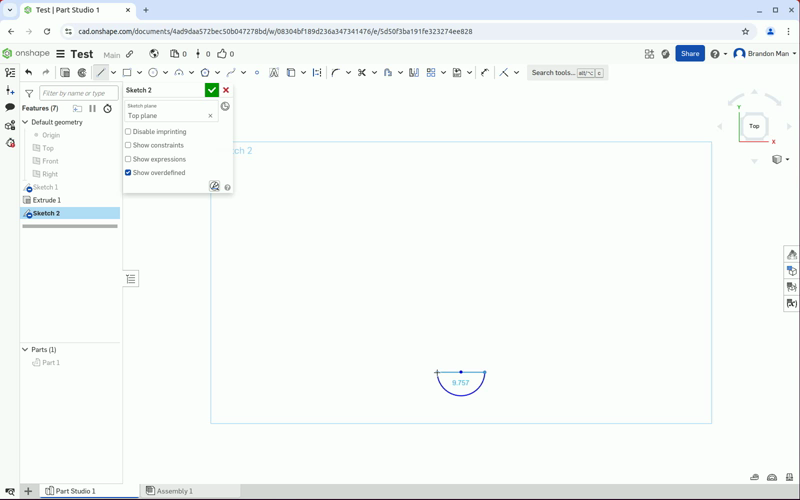
click(437, 372)
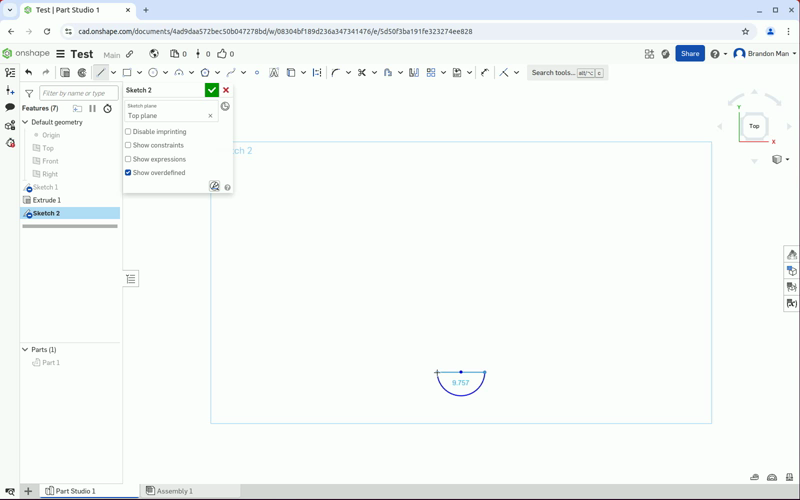
key(esc)
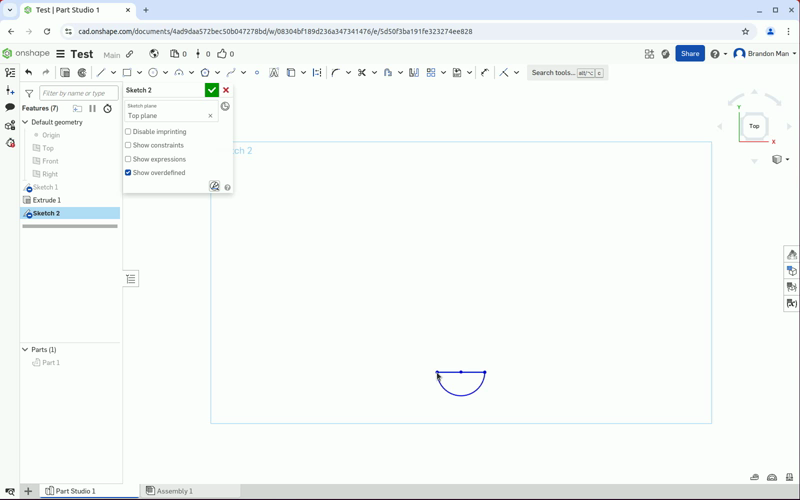
mouse_move(460, 390)
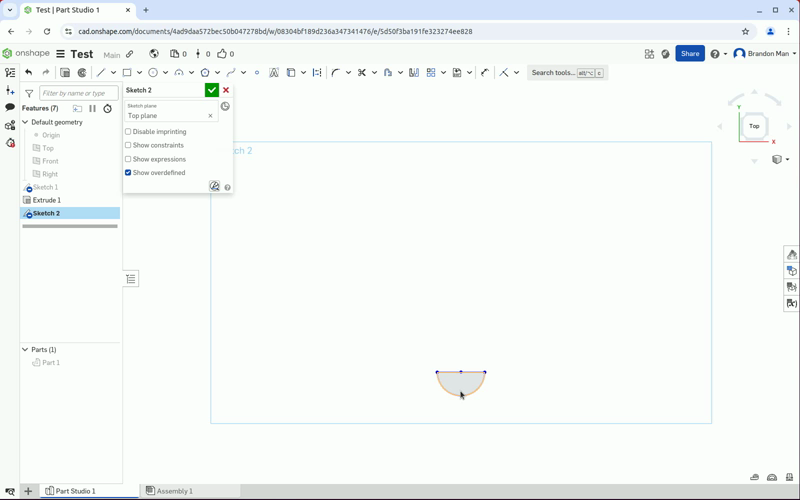
scroll(6)
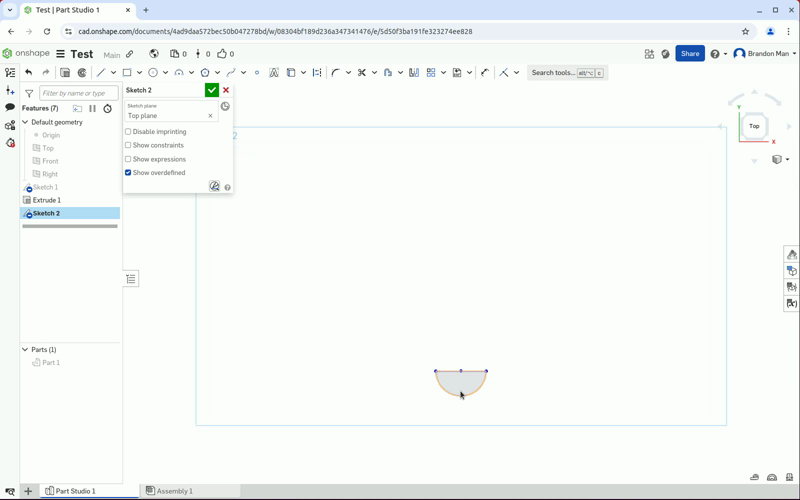
scroll(6)
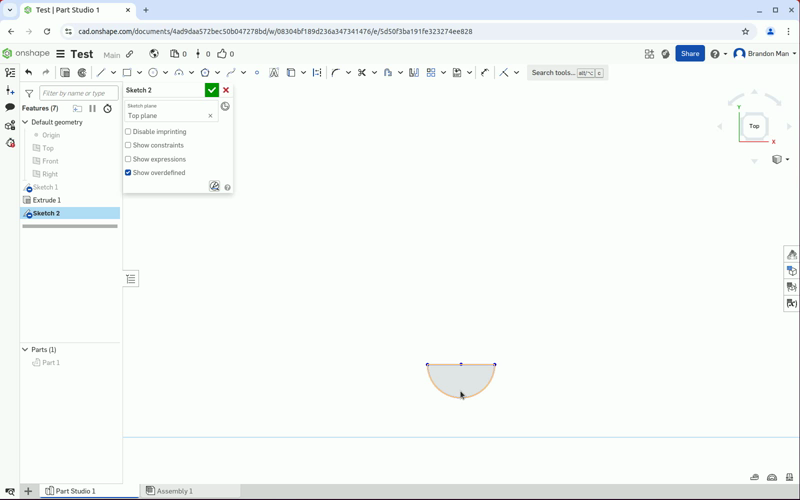
scroll(6)
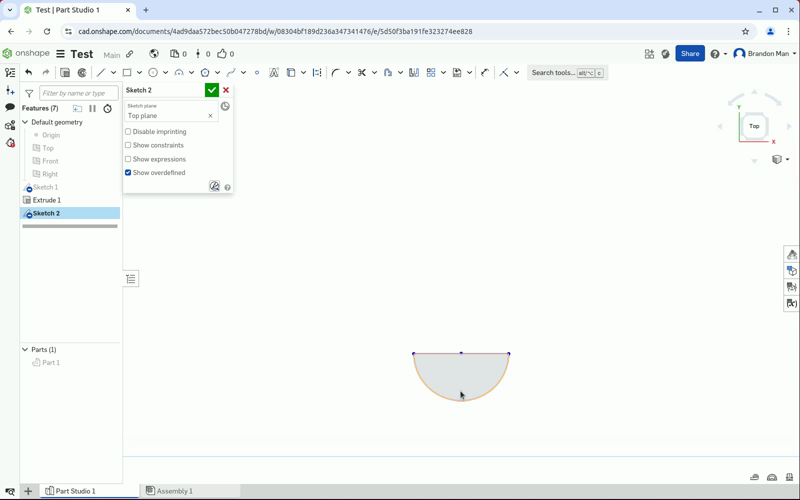
scroll(6)
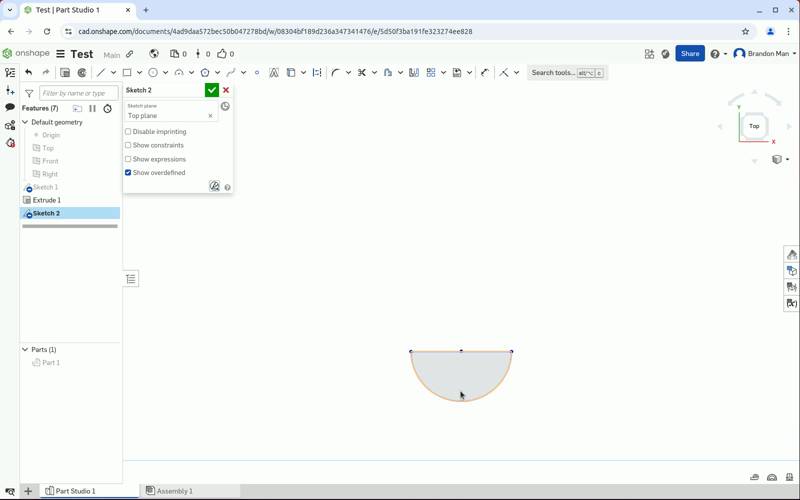
scroll(6)
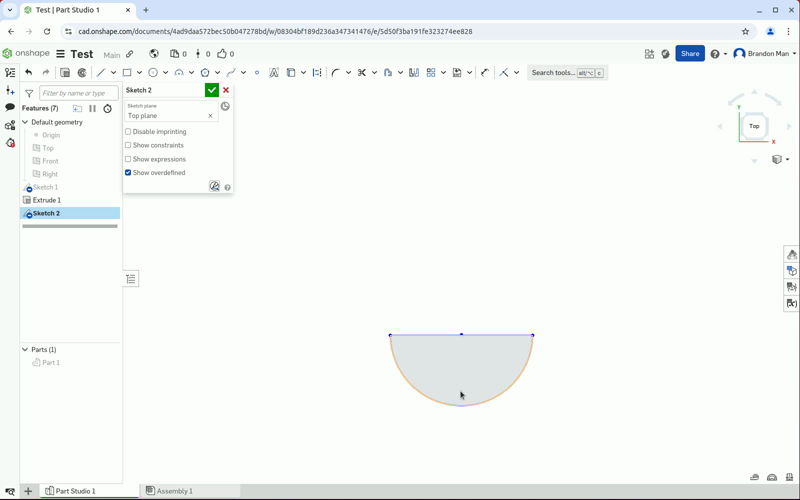
scroll(6)
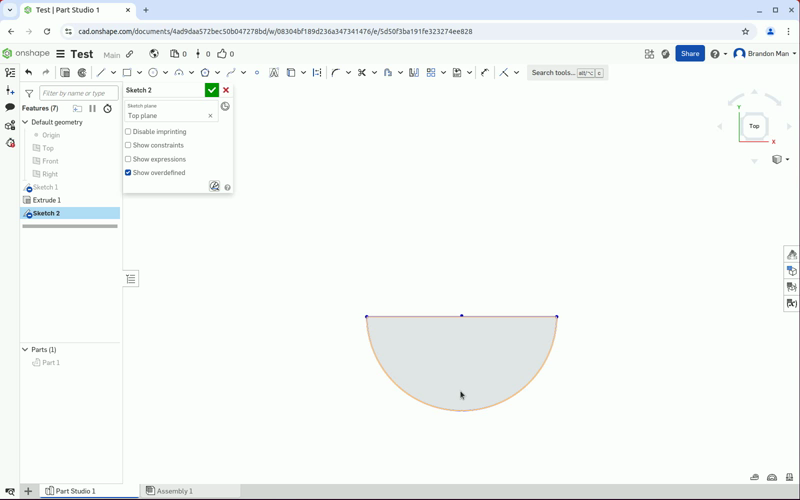
scroll(6)
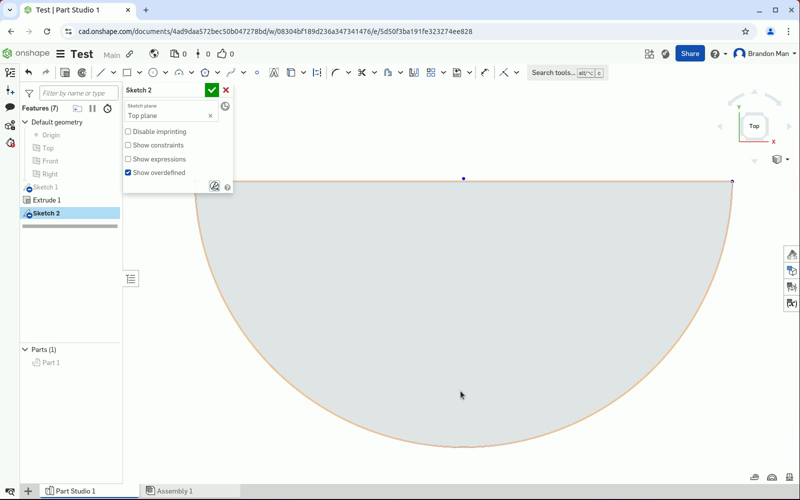
click(460, 390)
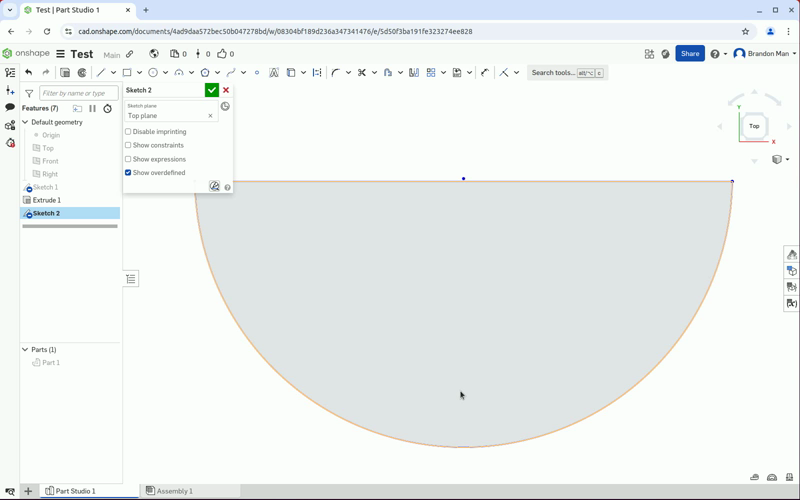
scroll(-6)
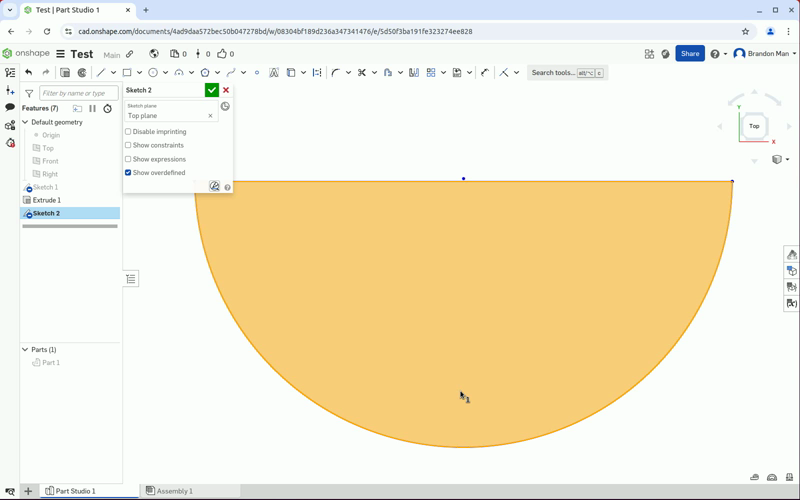
scroll(-6)
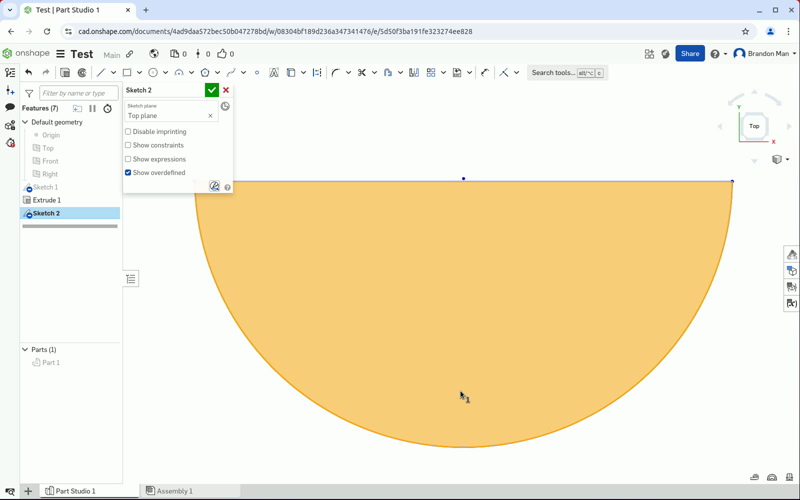
scroll(-6)
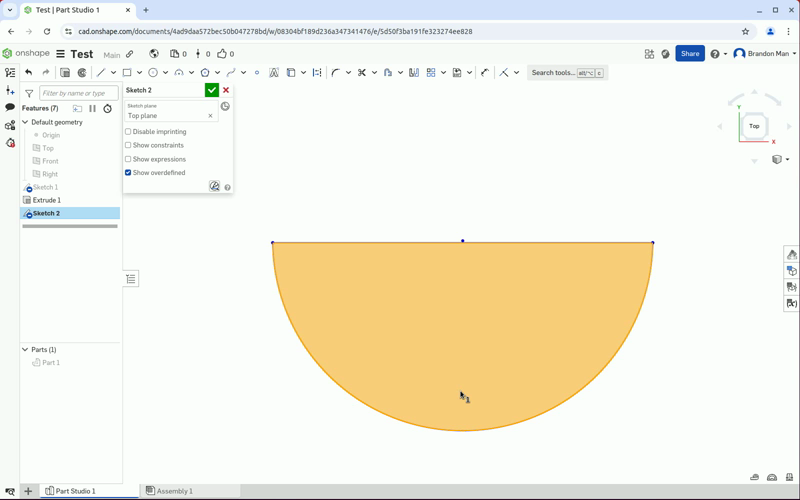
scroll(-6)
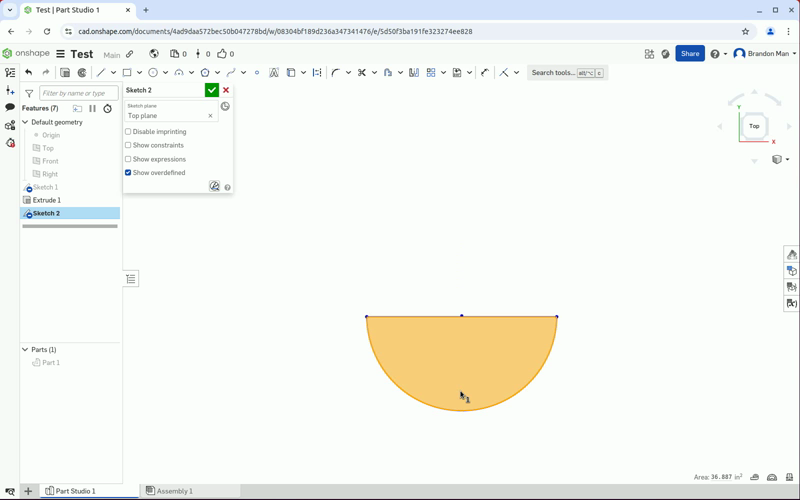
scroll(-6)
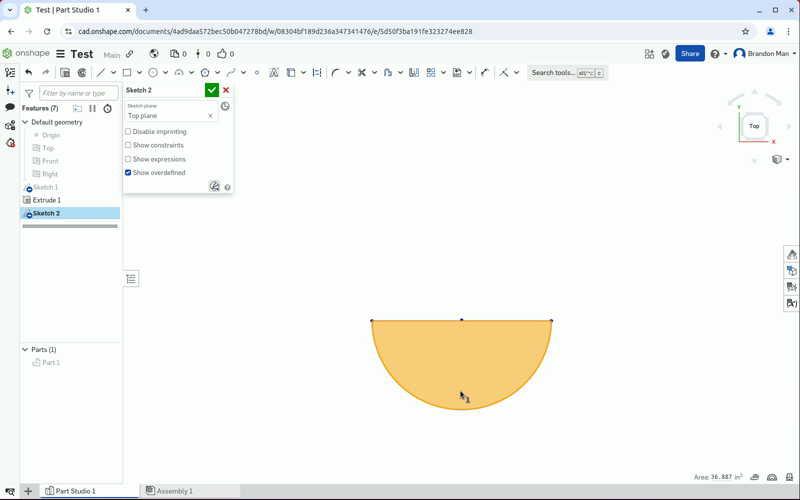
scroll(-6)
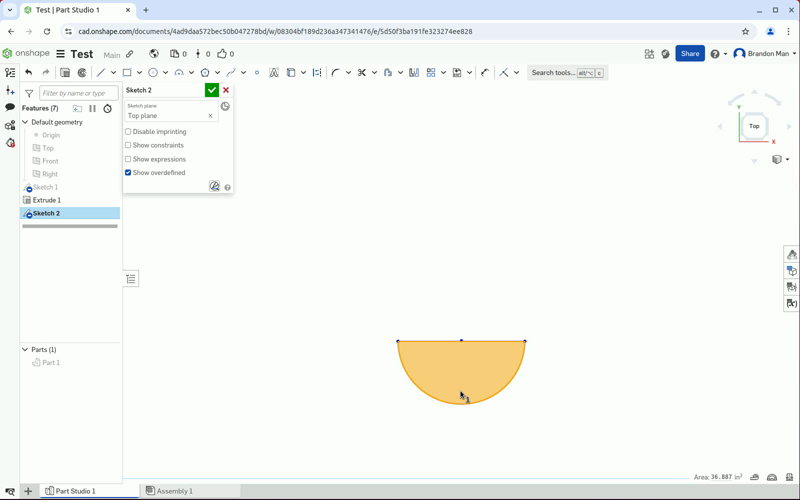
scroll(-6)
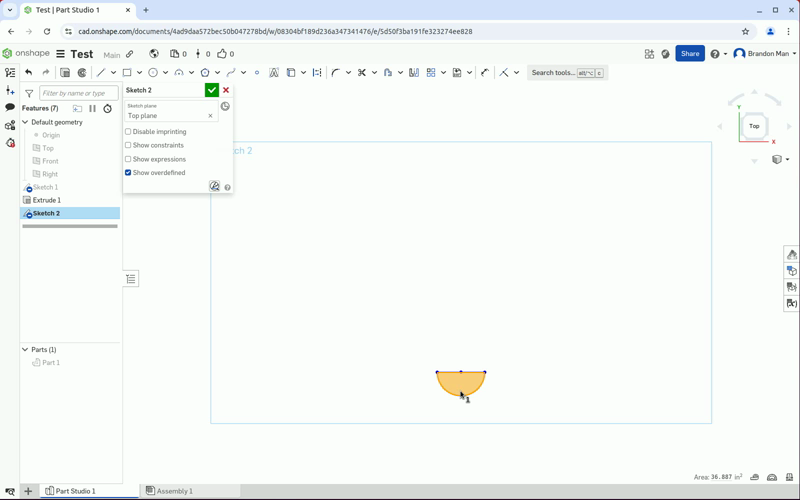
mouse_move(73, 352)
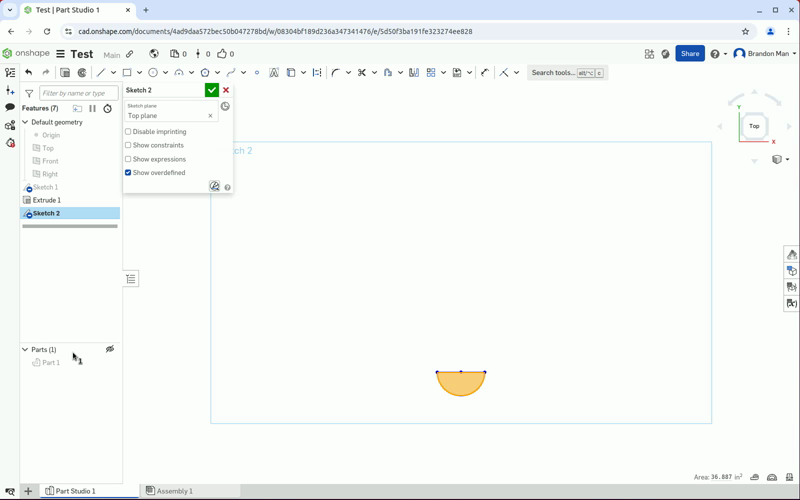
key(shift+y)
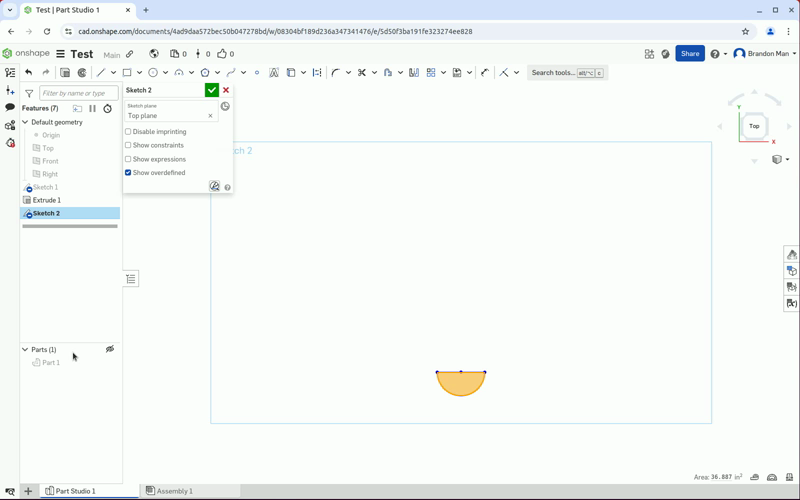
key(shift+e)
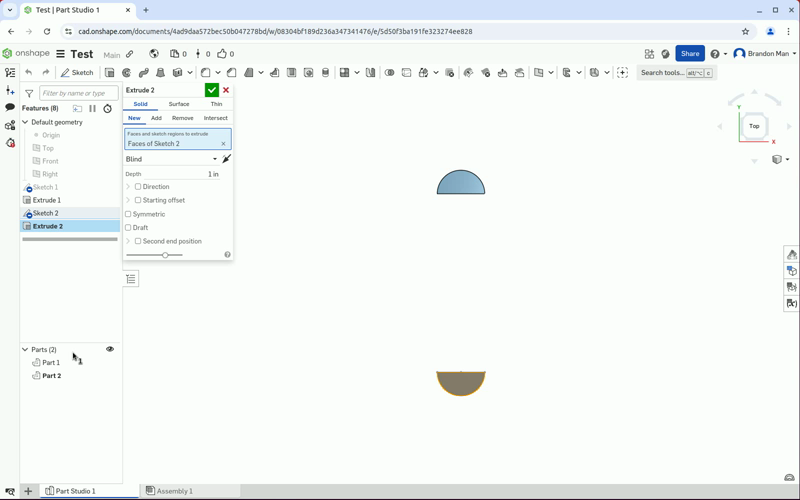
mouse_move(143, 106)
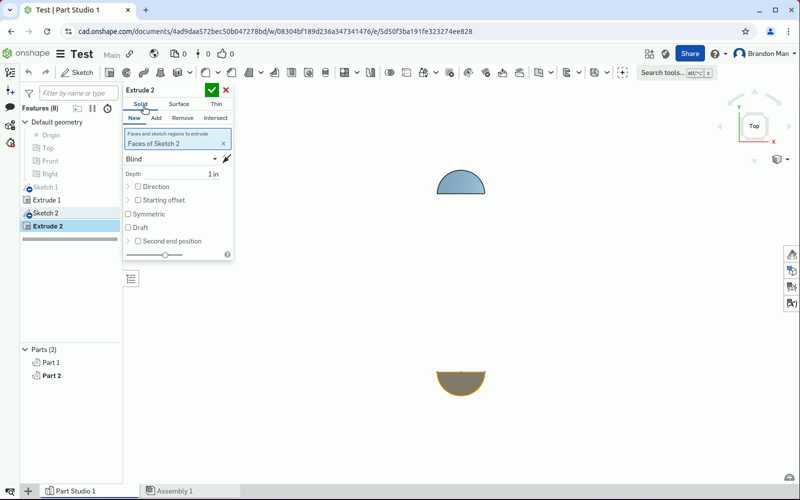
click(143, 106)
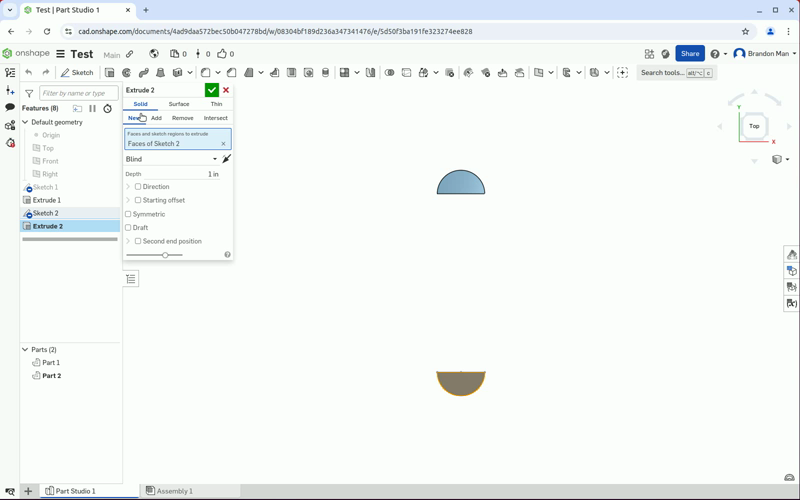
mouse_move(137, 120)
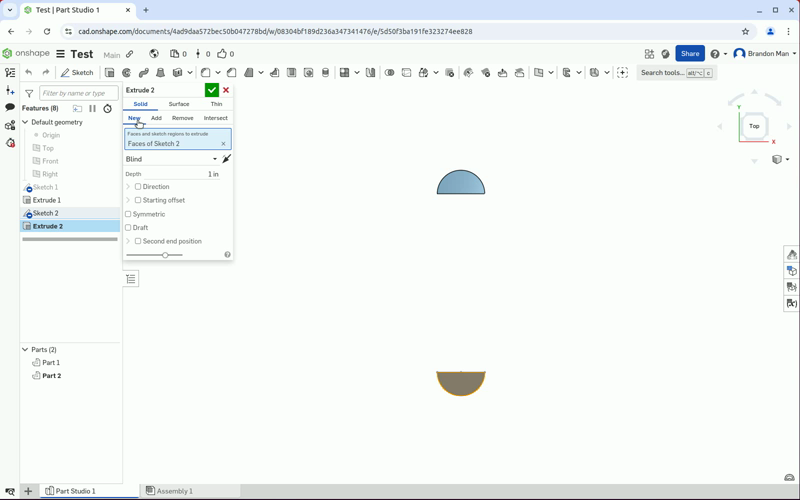
click(137, 120)
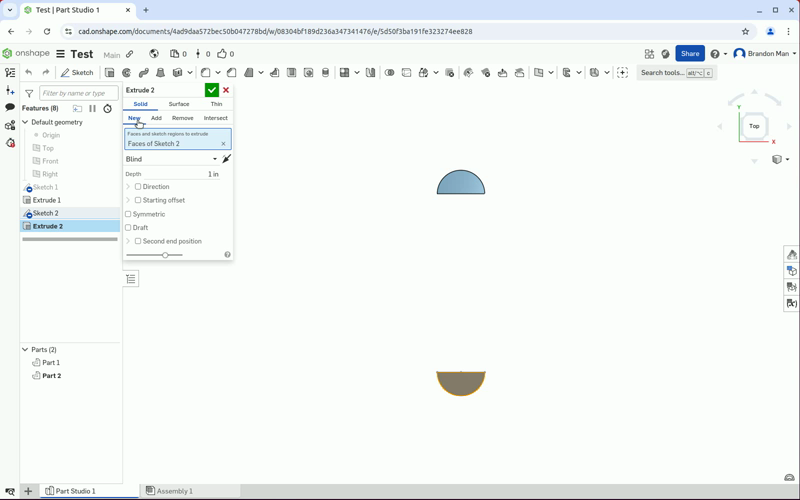
key(tab, 4)
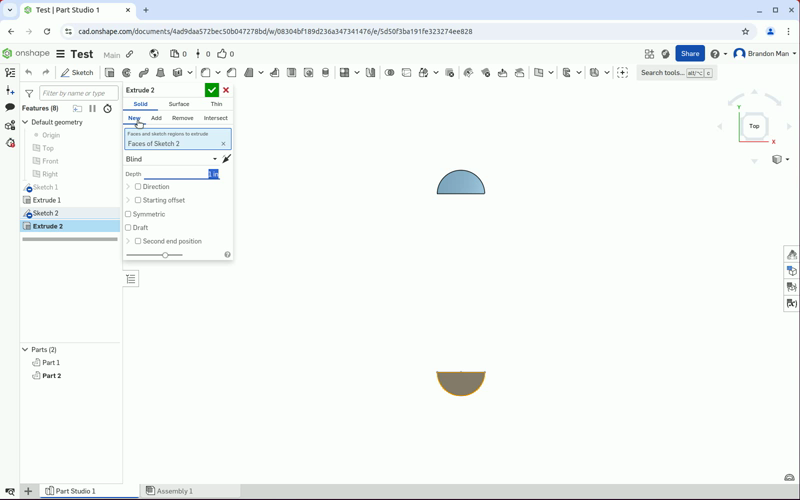
text(3.611)
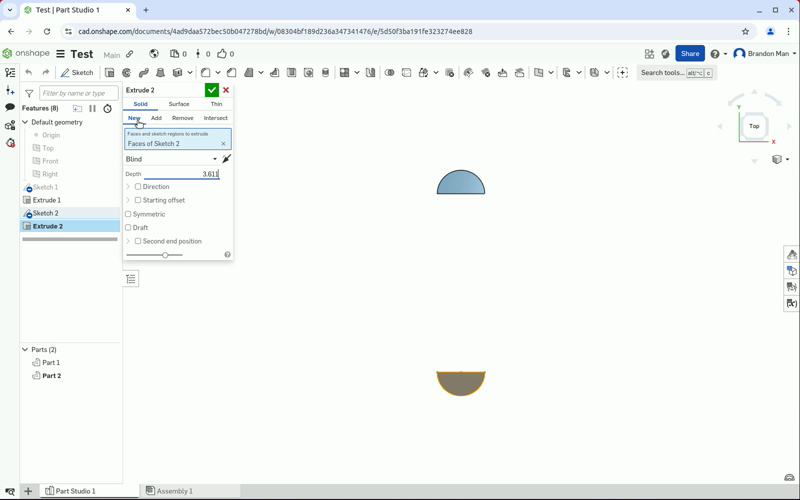
key(enter)
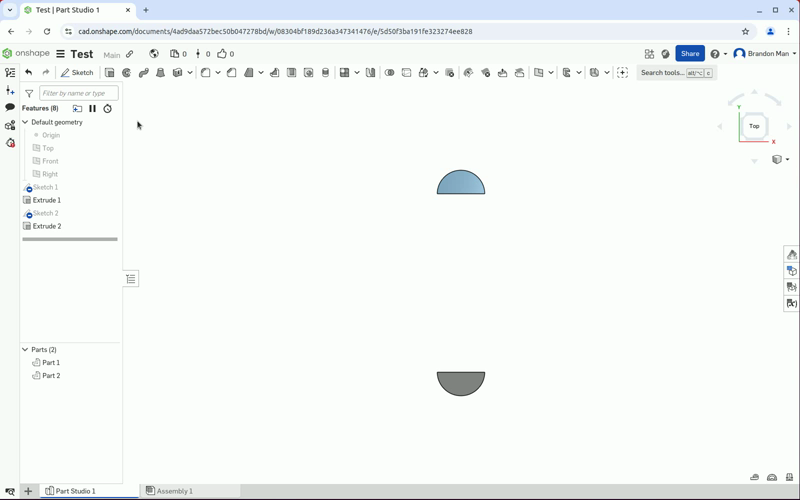
key(shift+h)
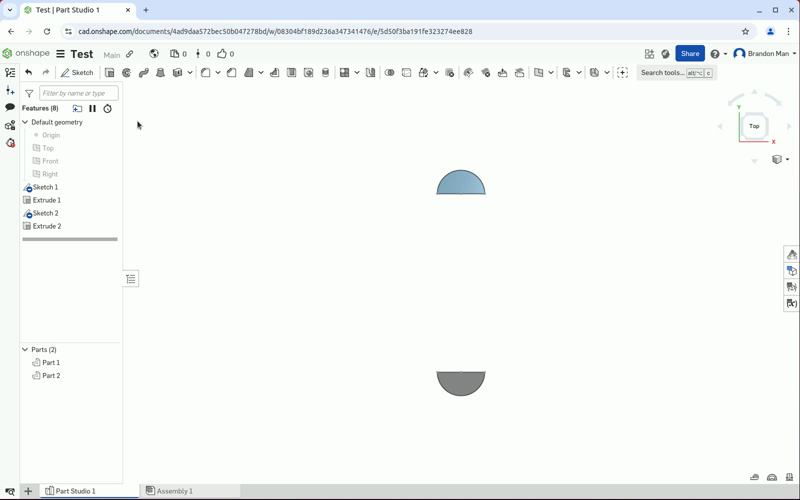
key(shift+h)
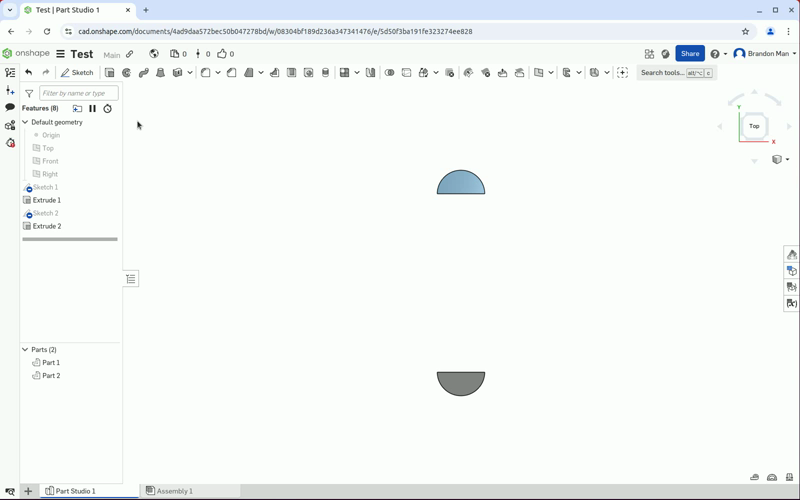
mouse_move(73, 189)
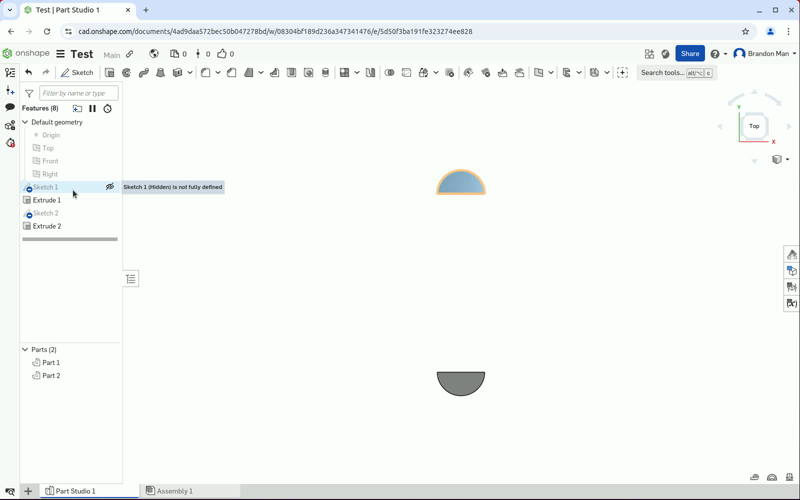
click(73, 189)
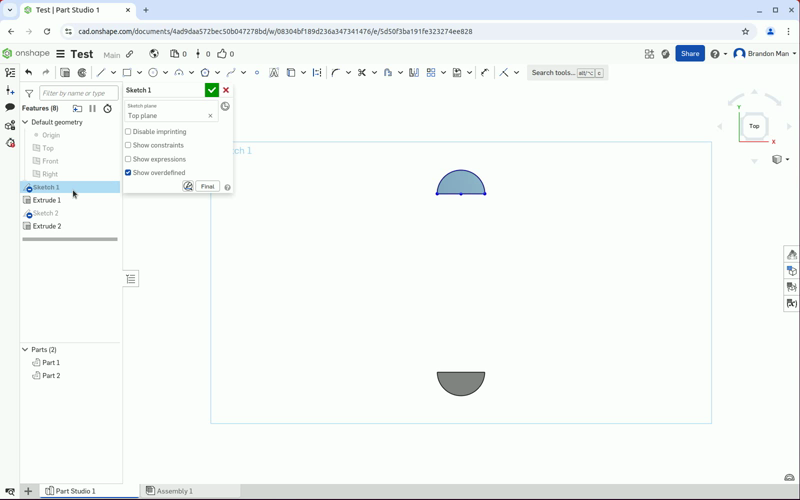
mouse_move(229, 92)
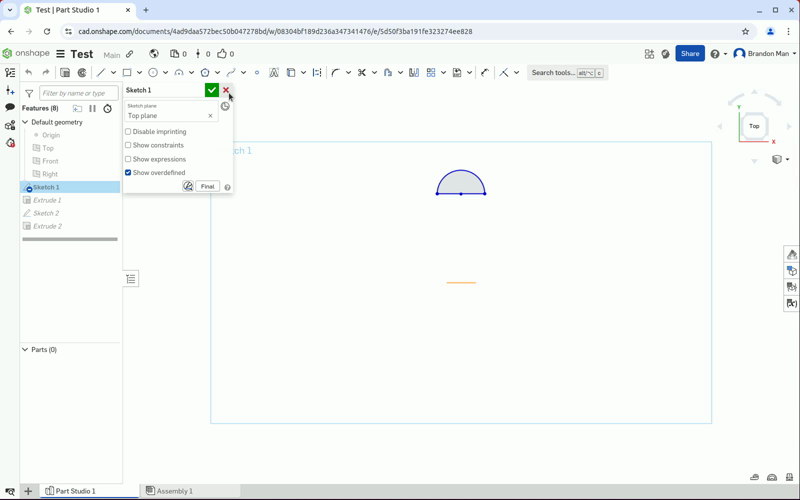
click(229, 92)
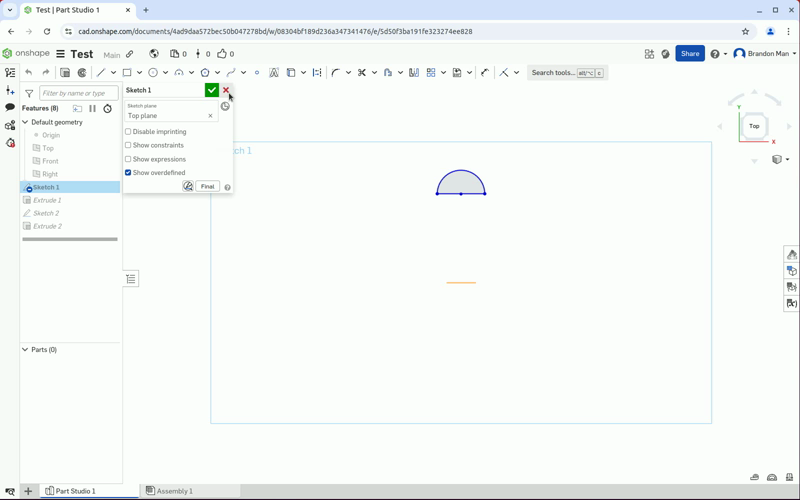
key(shift+s)
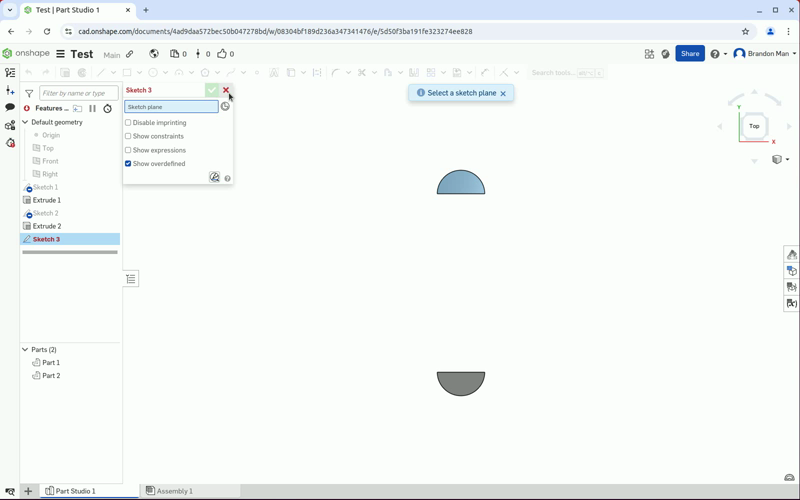
mouse_move(73, 150)
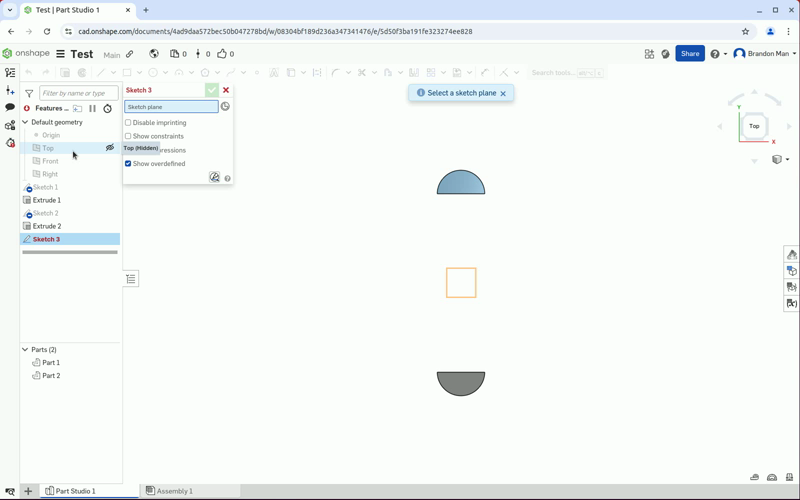
click(73, 150)
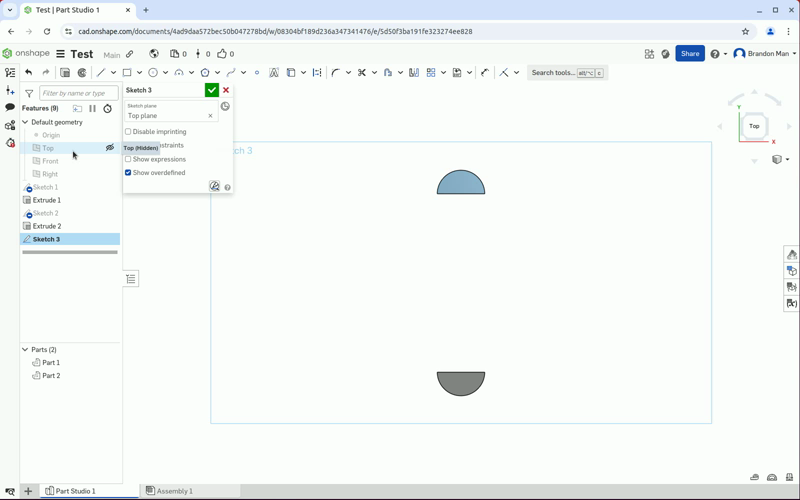
mouse_move(73, 352)
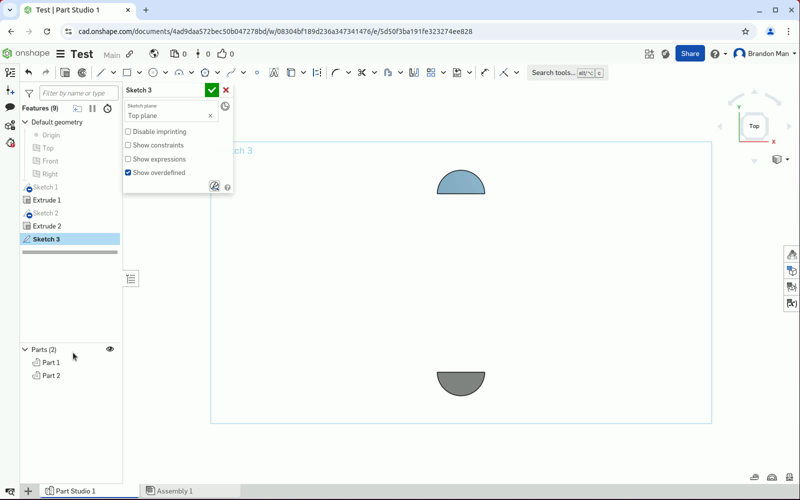
key(y)
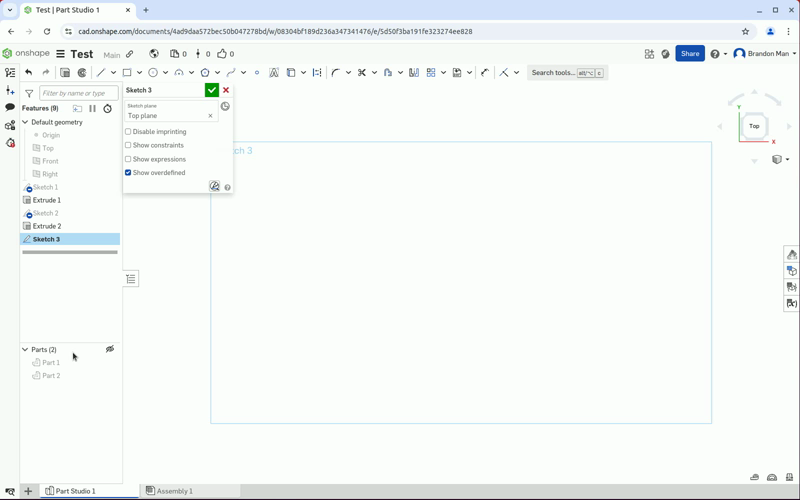
key(l)
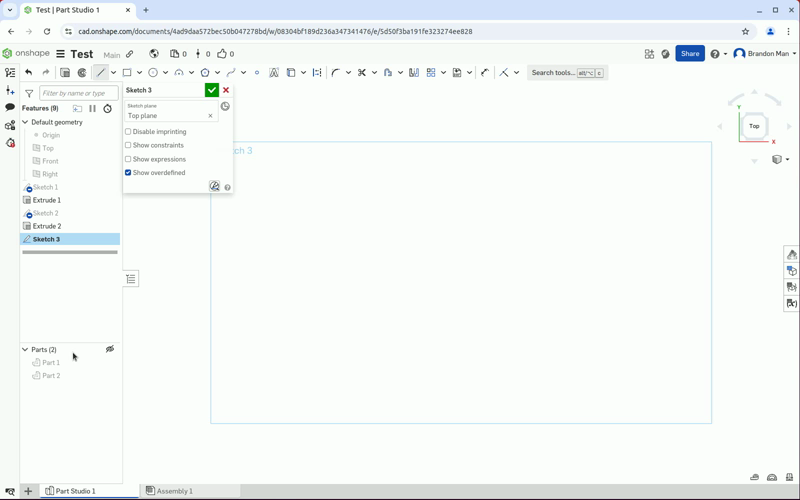
key_down(shift)
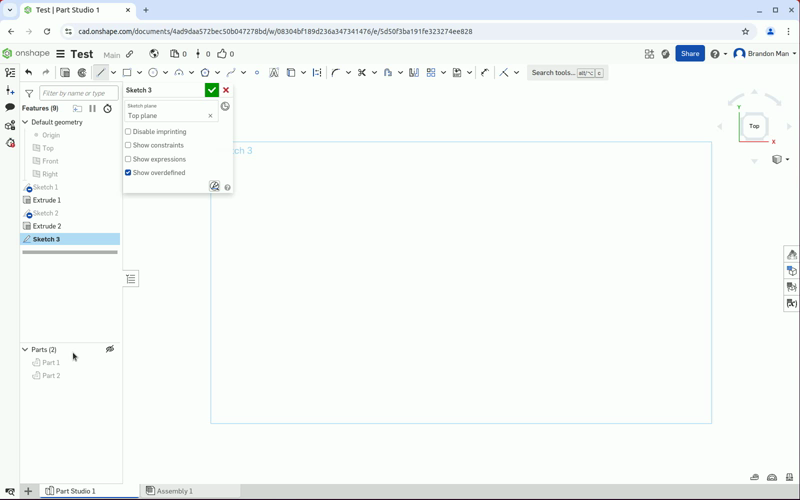
mouse_move(437, 372)
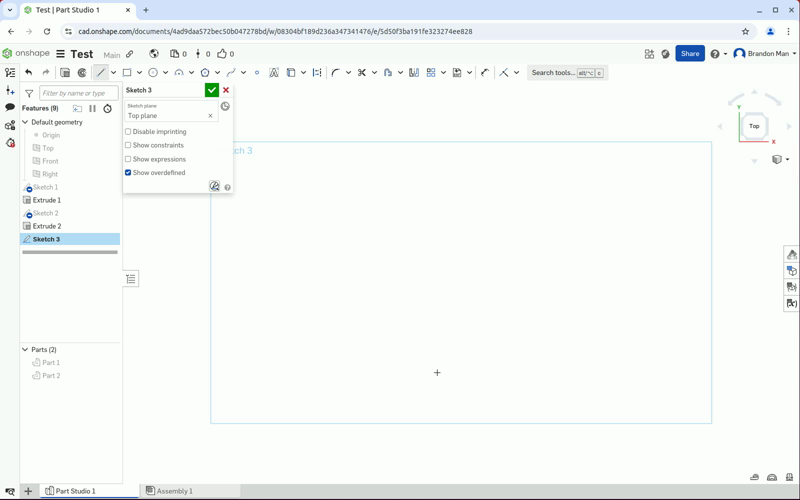
click(437, 372)
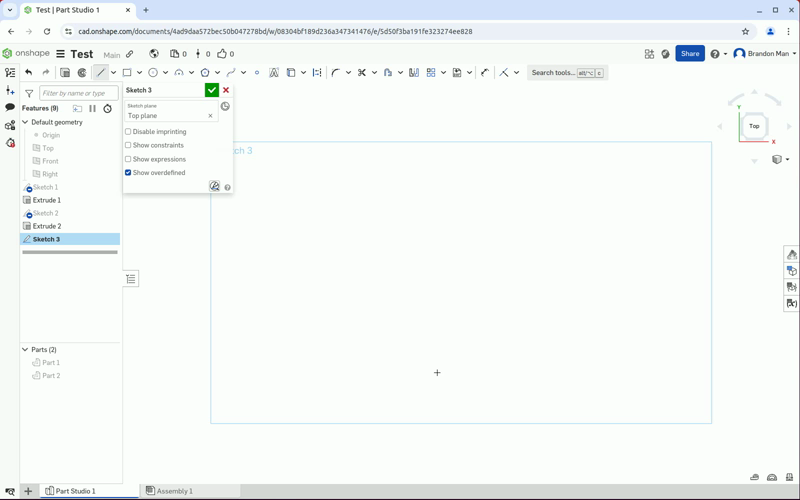
key_up(shift)
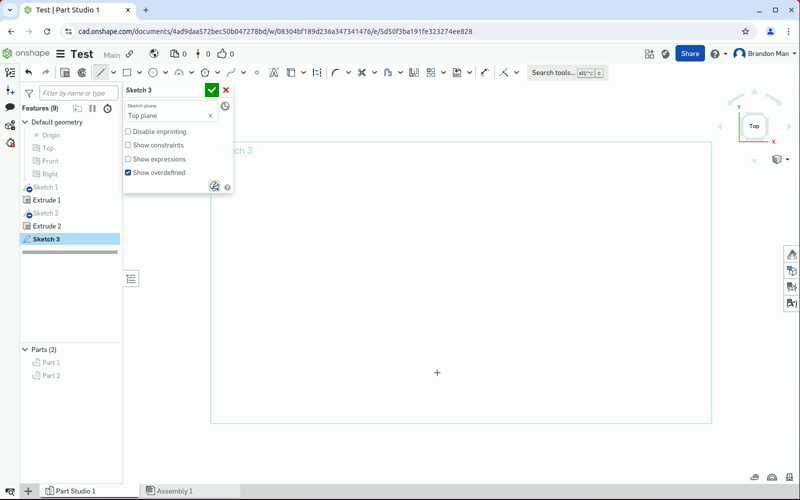
key_down(shift)
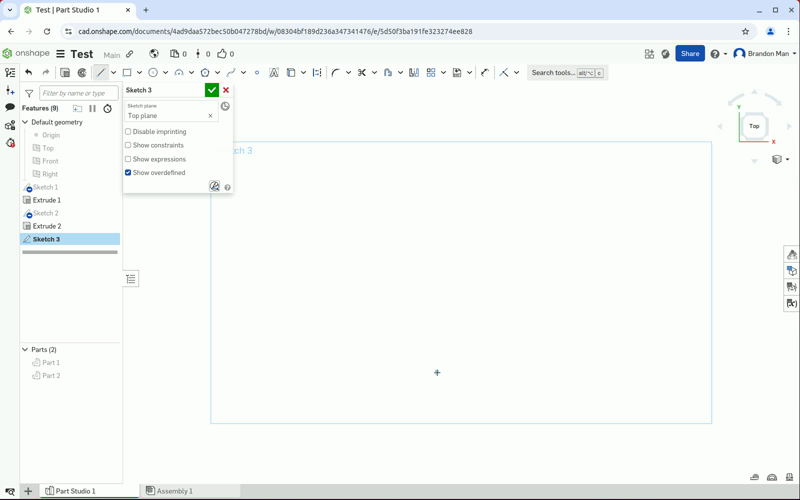
mouse_move(467, 372)
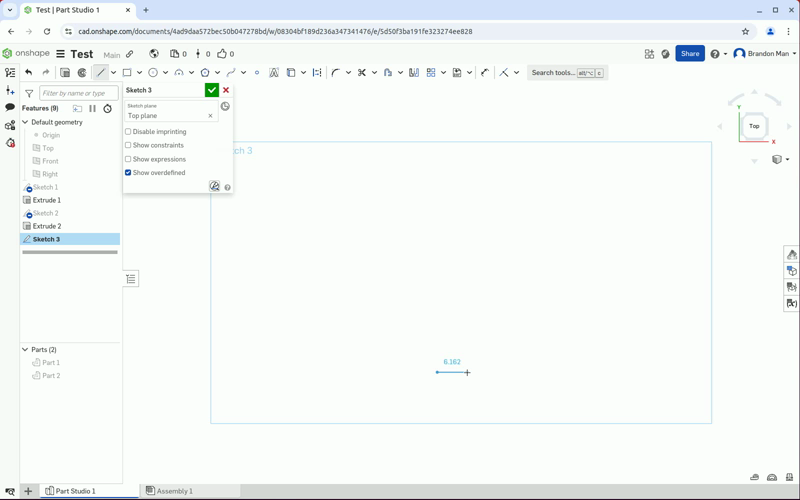
mouse_move(484, 372)
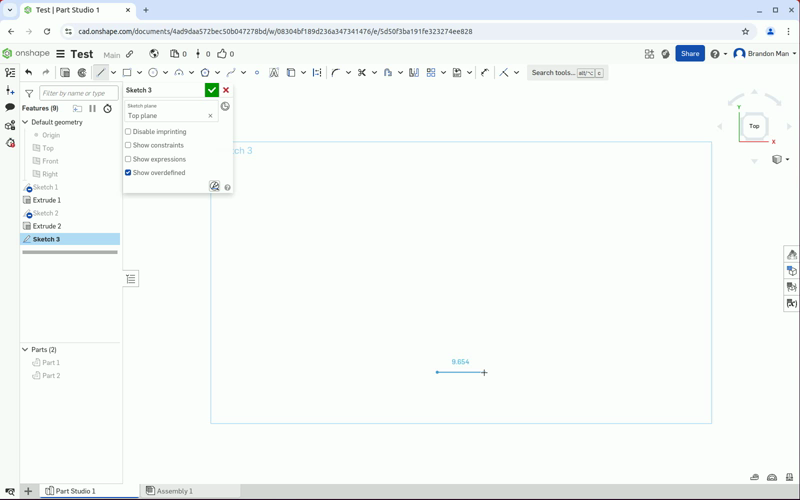
click(484, 372)
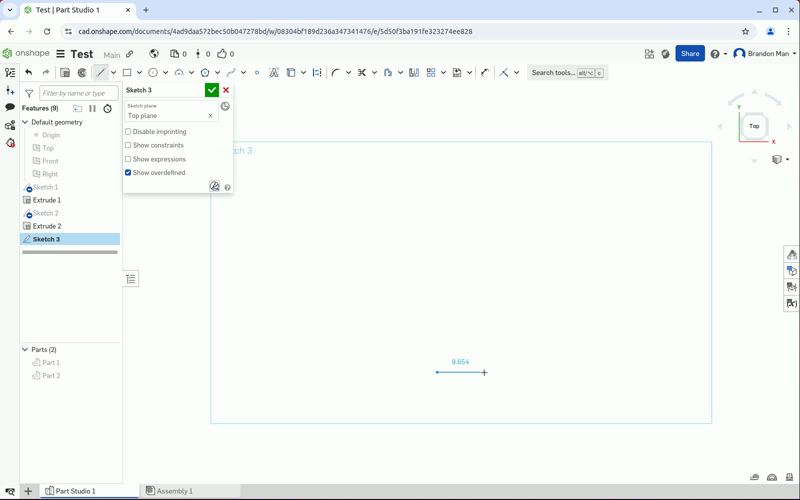
key_up(shift)
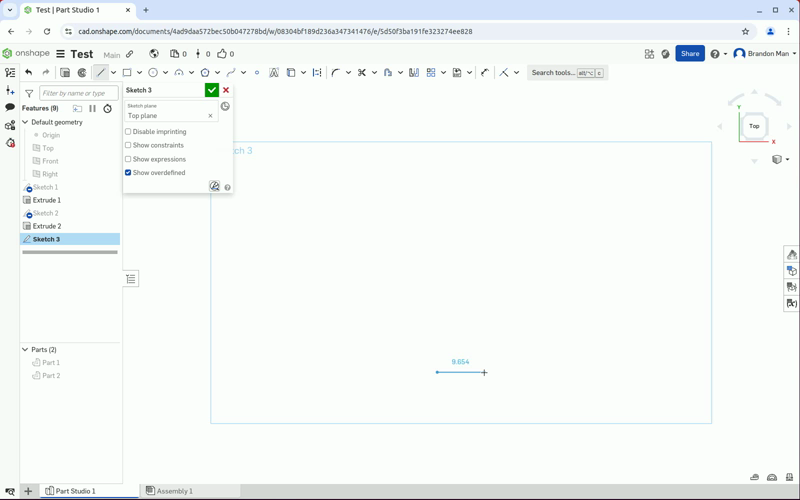
key_down(shift)
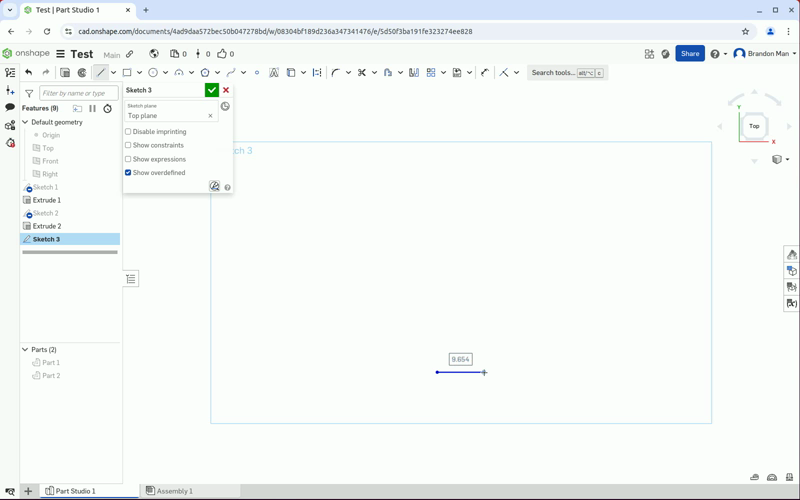
mouse_move(484, 194)
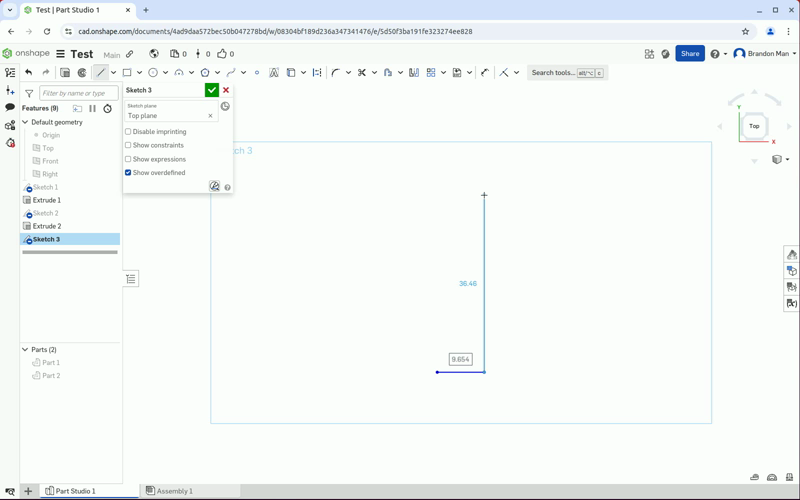
click(484, 194)
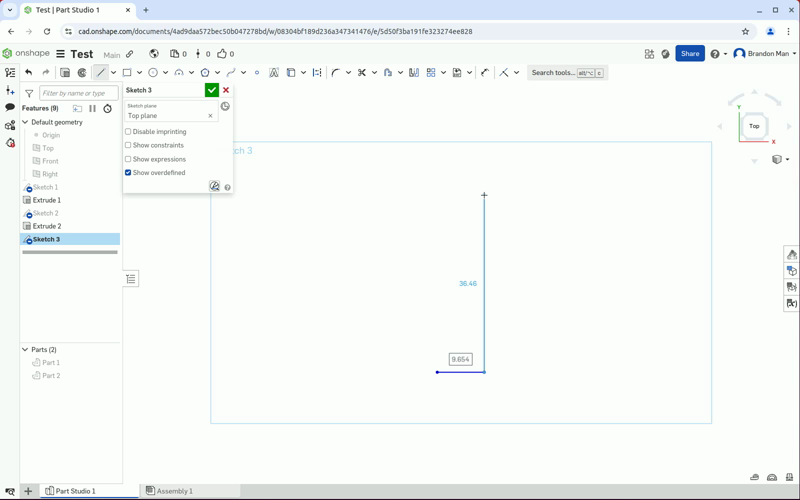
key_up(shift)
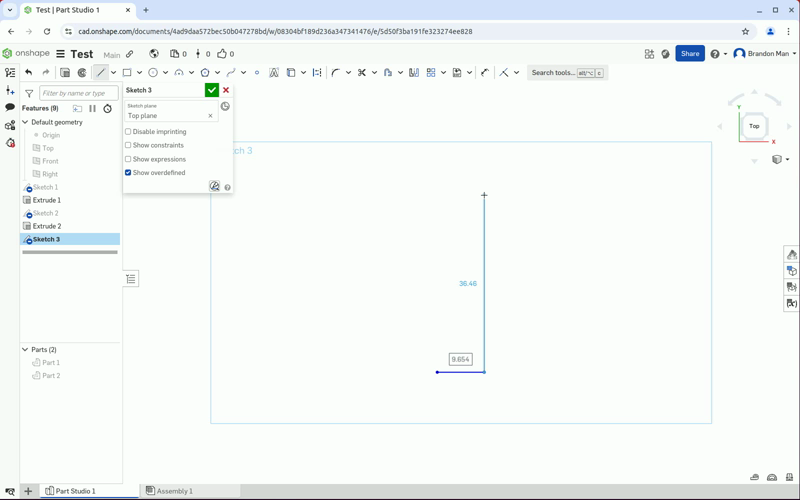
key_down(shift)
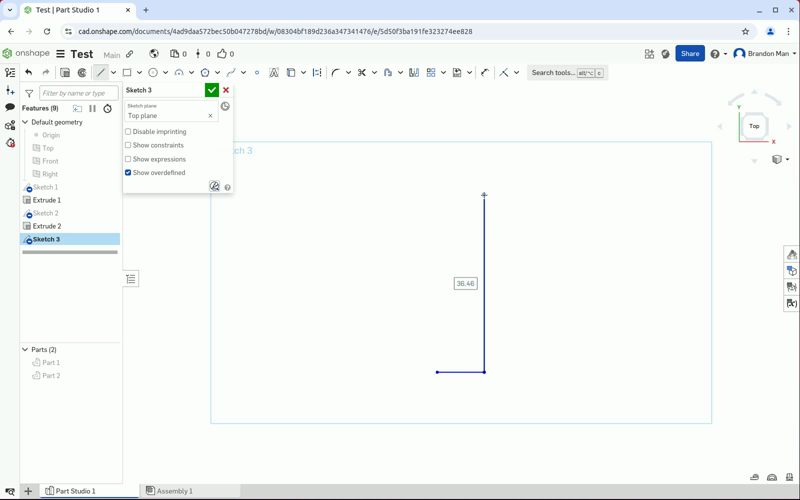
mouse_move(514, 194)
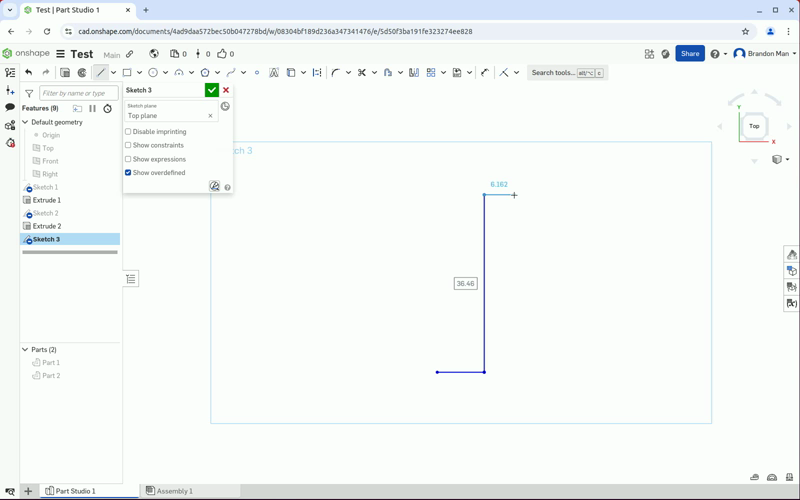
mouse_move(437, 194)
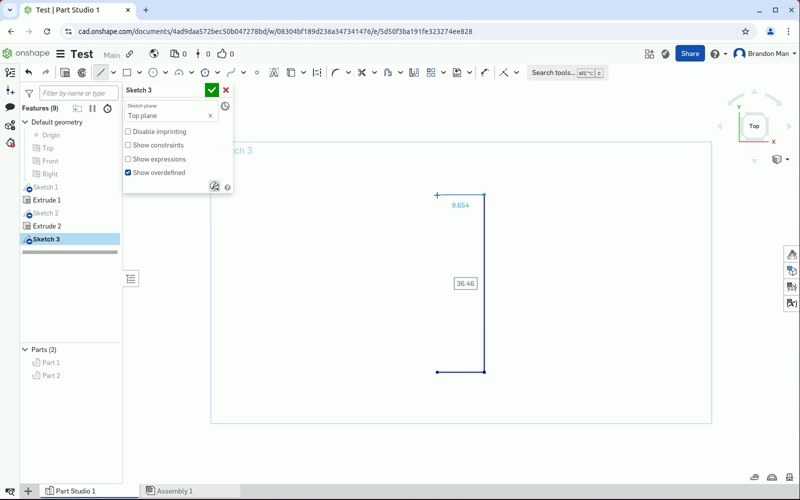
click(437, 194)
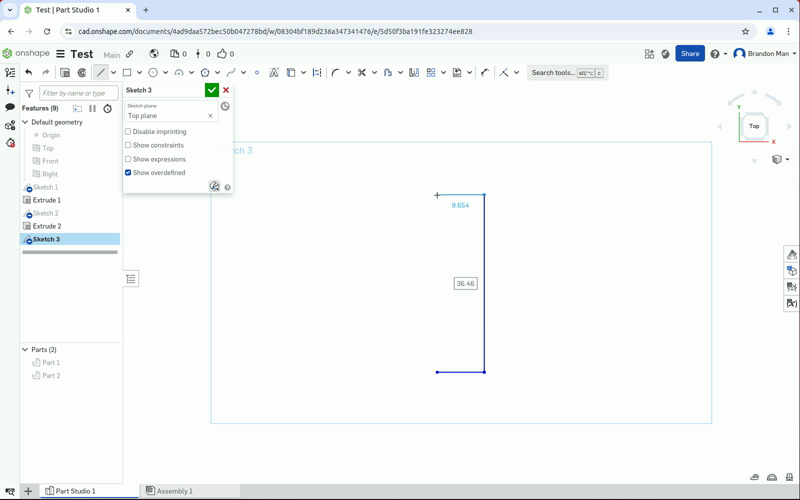
key_up(shift)
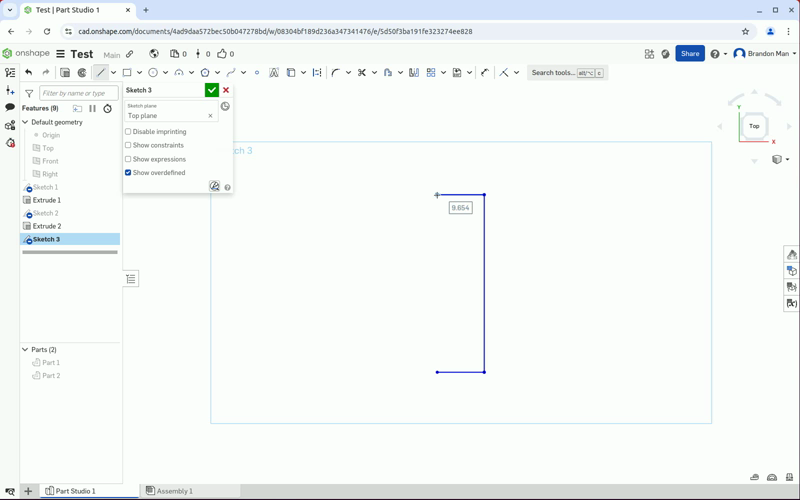
key_down(shift)
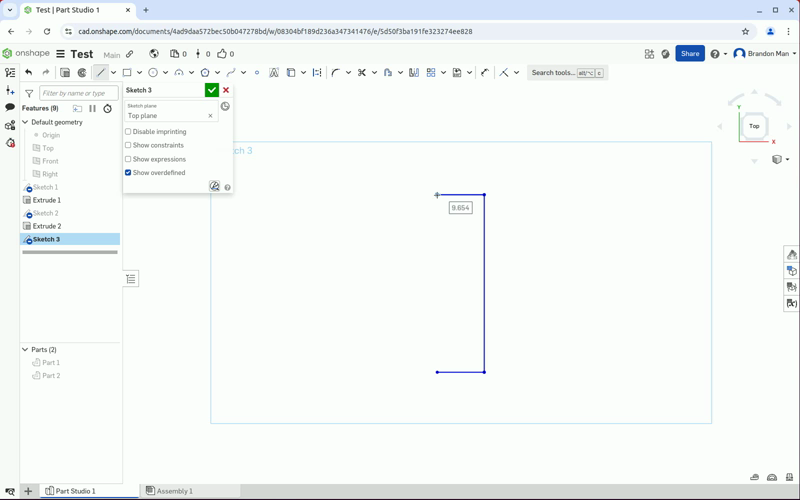
mouse_move(437, 372)
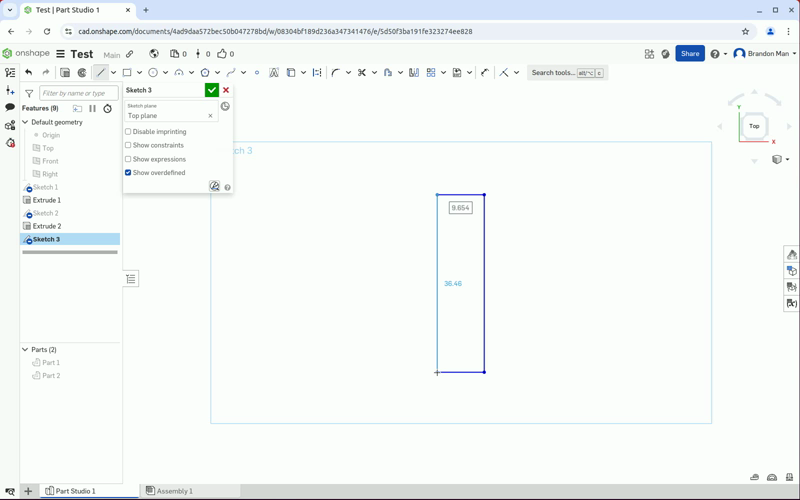
key_up(shift)
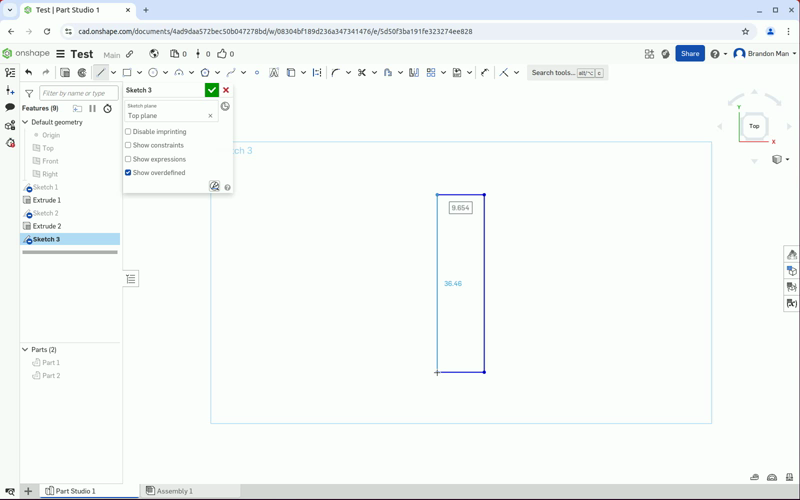
click(437, 372)
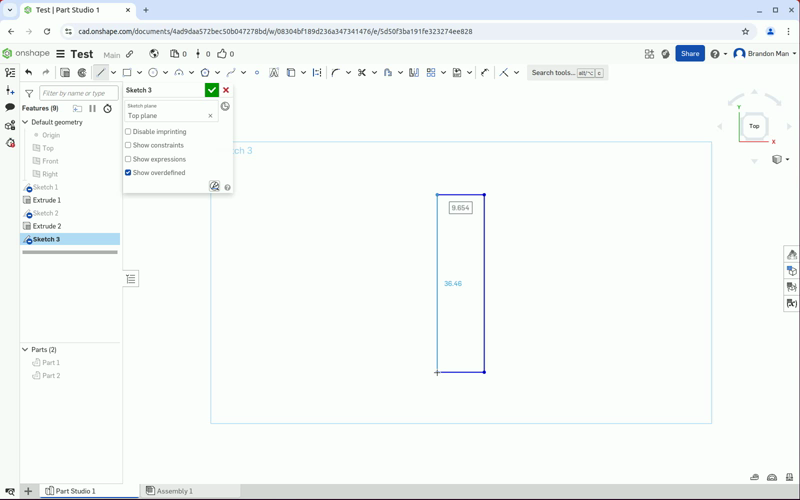
key(esc)
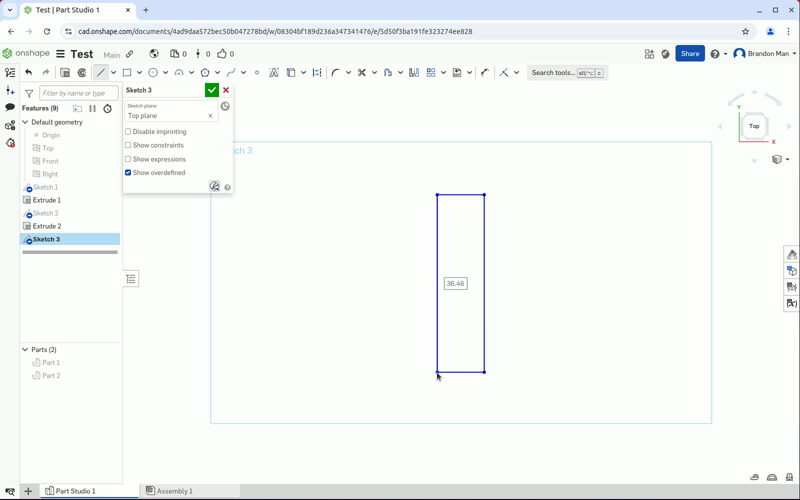
mouse_move(478, 339)
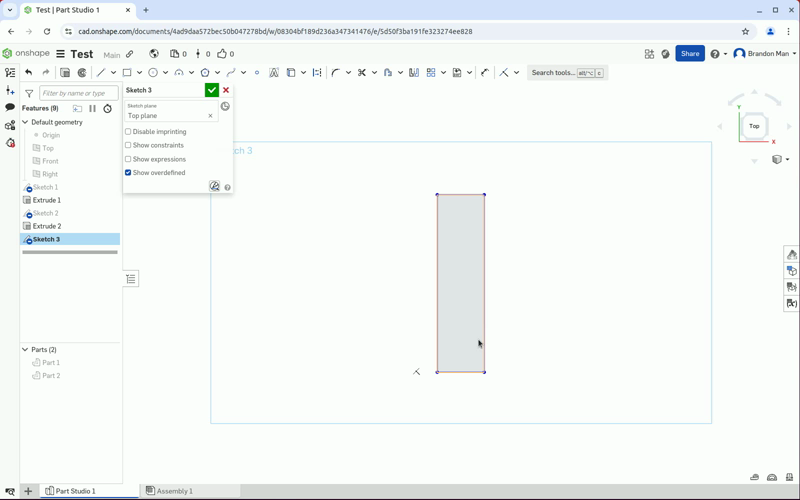
click(478, 339)
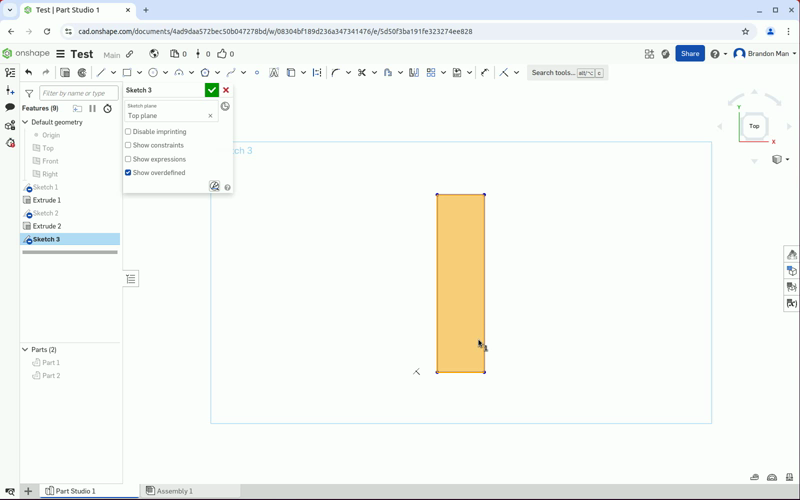
mouse_move(73, 352)
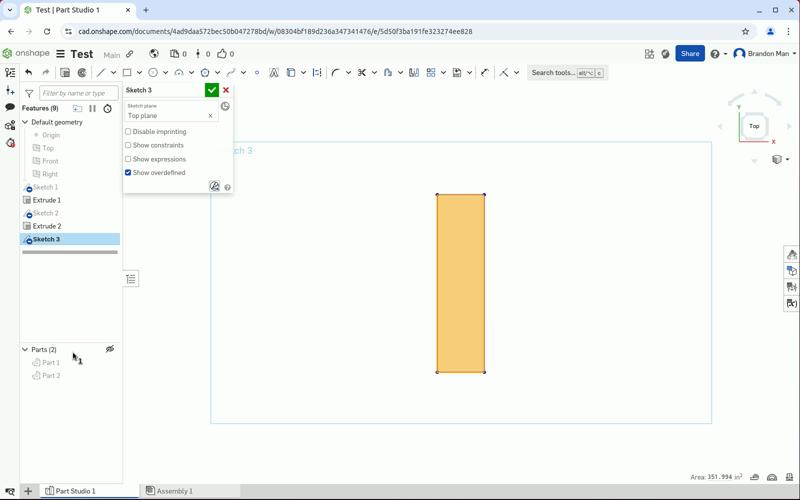
key(shift+y)
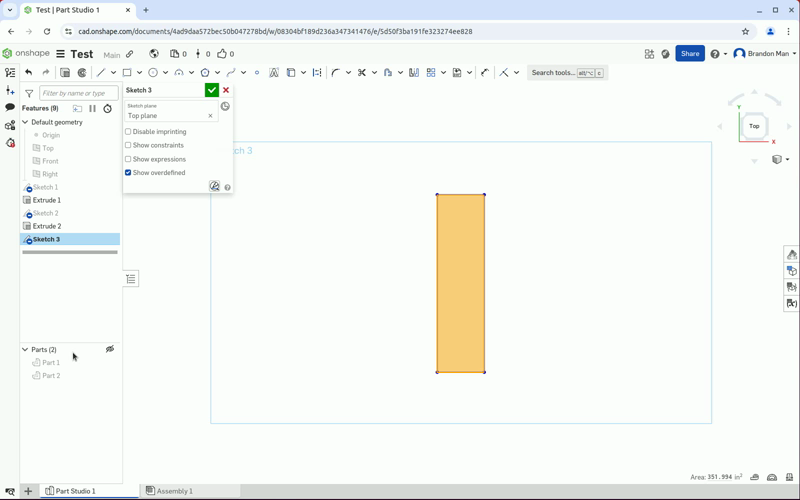
key(shift+e)
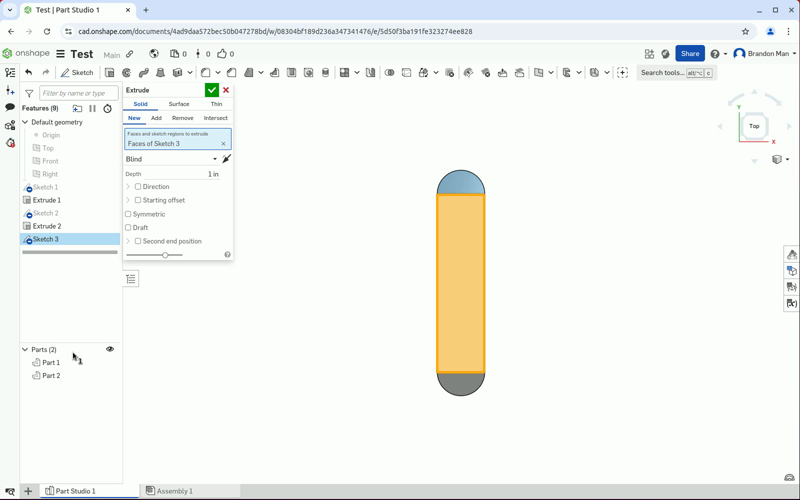
mouse_move(143, 106)
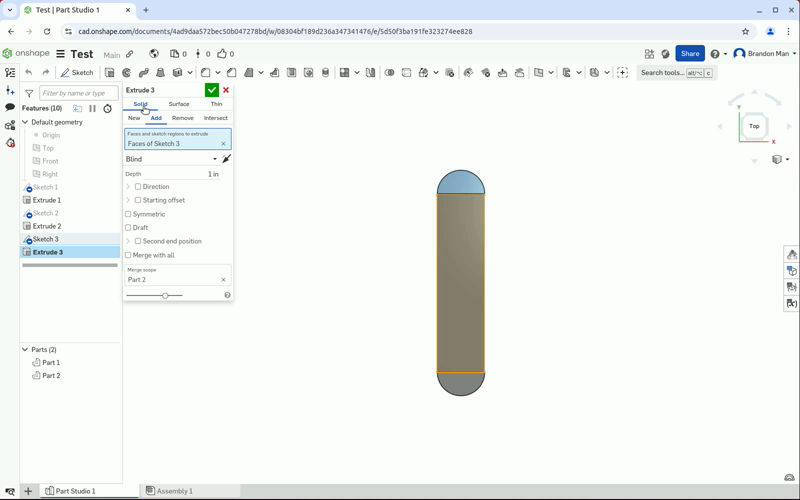
click(143, 106)
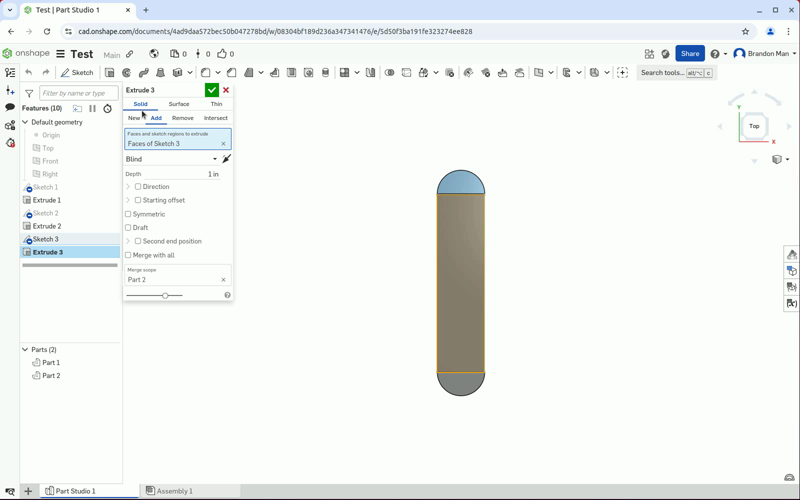
mouse_move(137, 120)
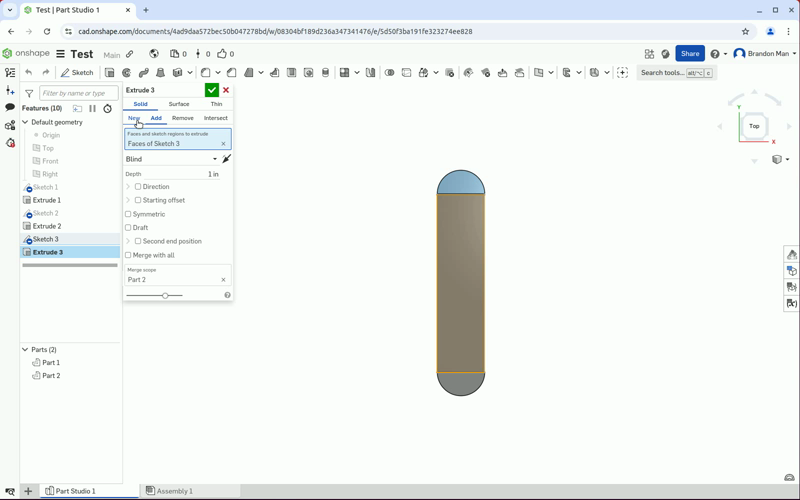
click(137, 120)
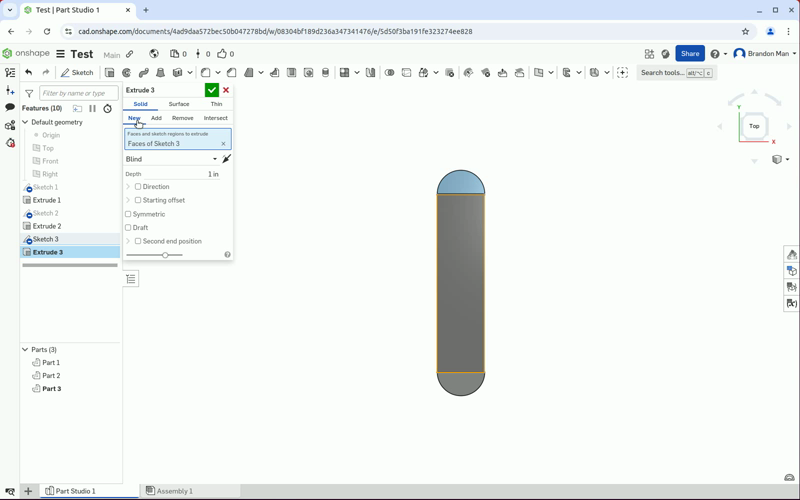
key(tab, 4)
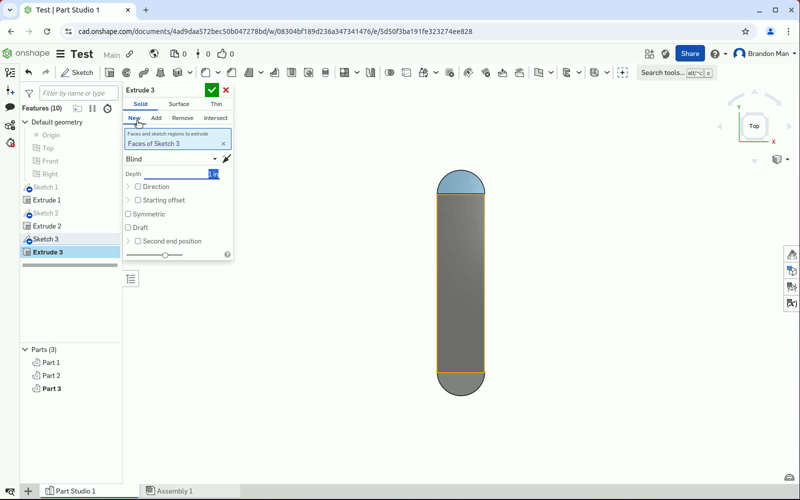
text(3.611)
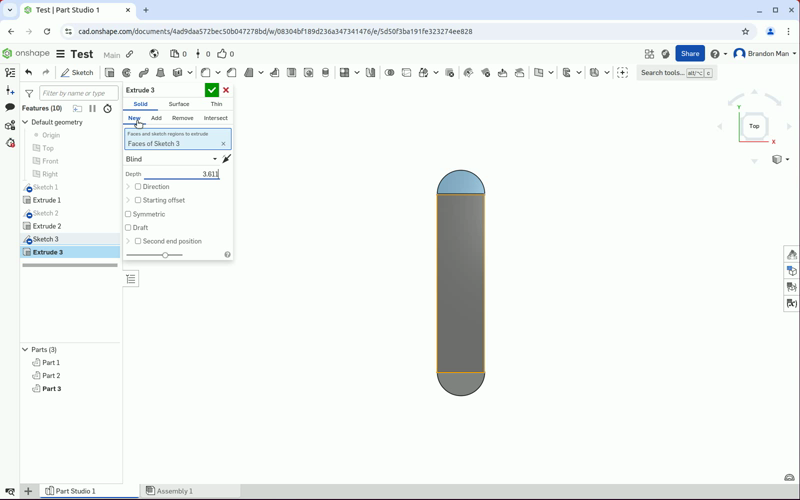
key(enter)
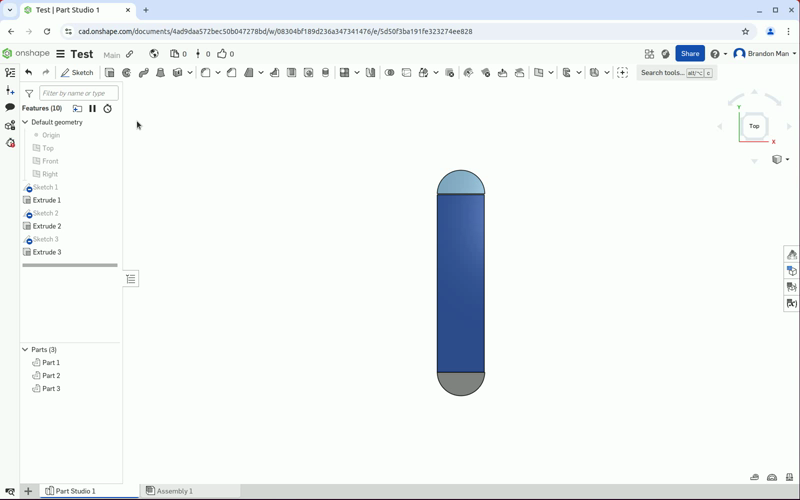
key(shift+h)
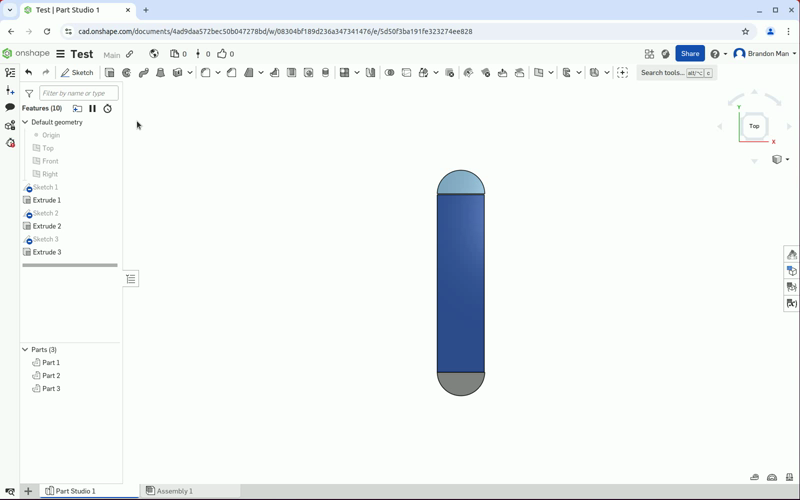
key(shift+h)
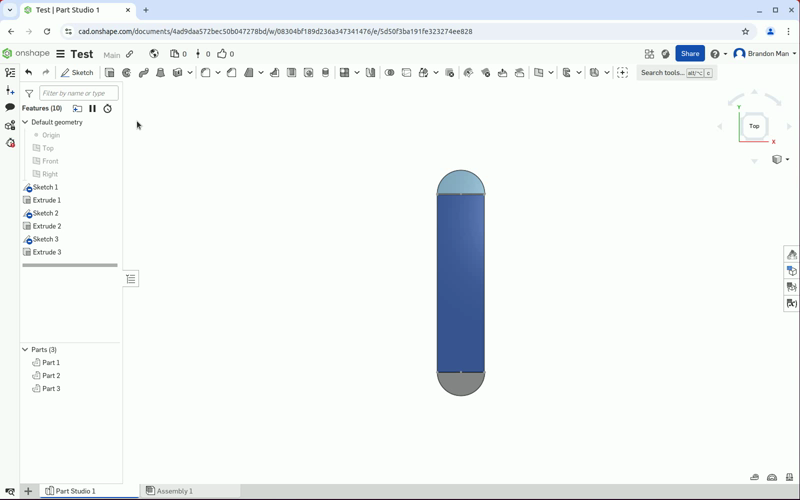
key(shift+7)
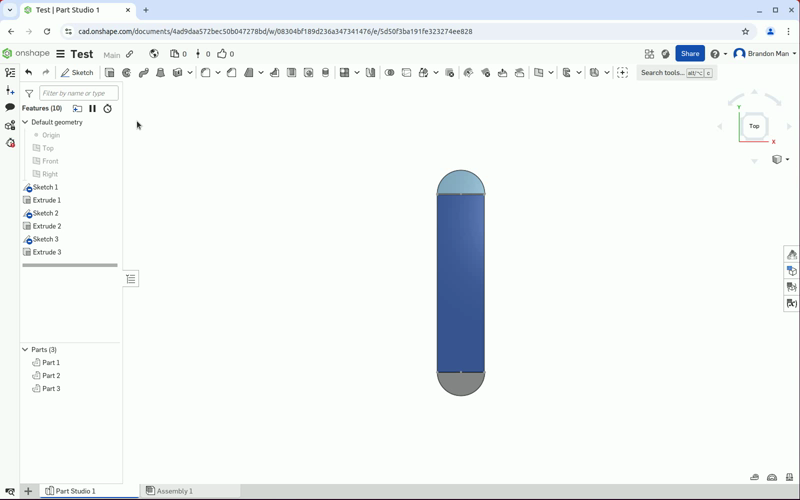
key(up, 3)
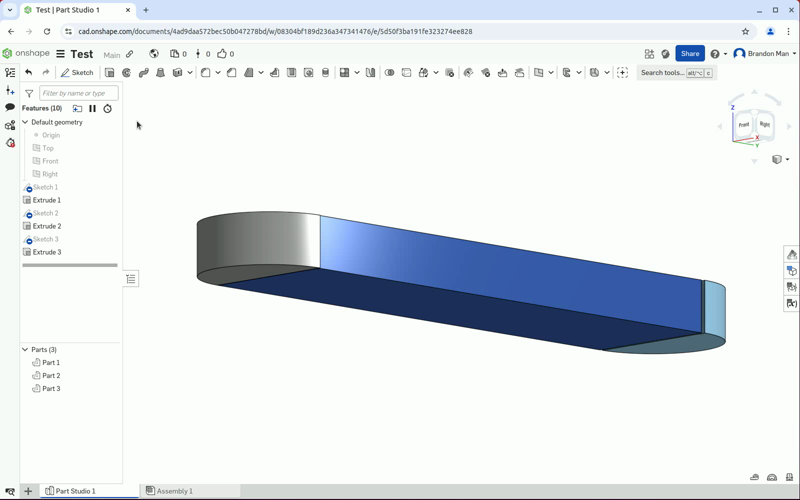
key(left, 3)
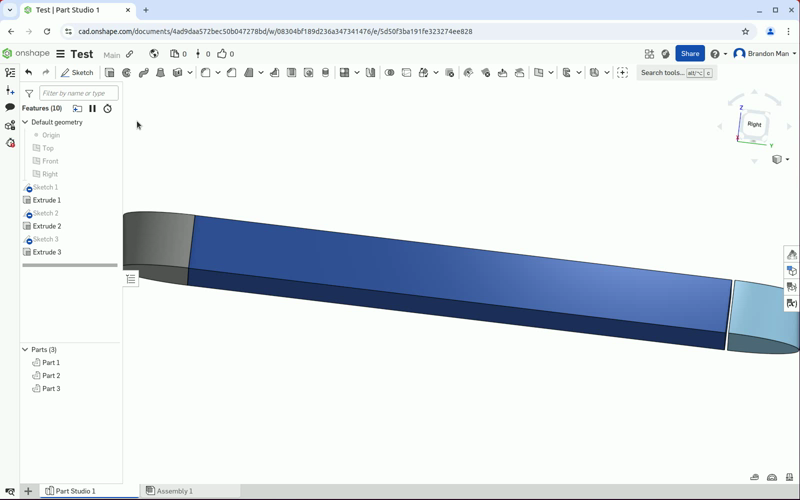
key(right, 3)
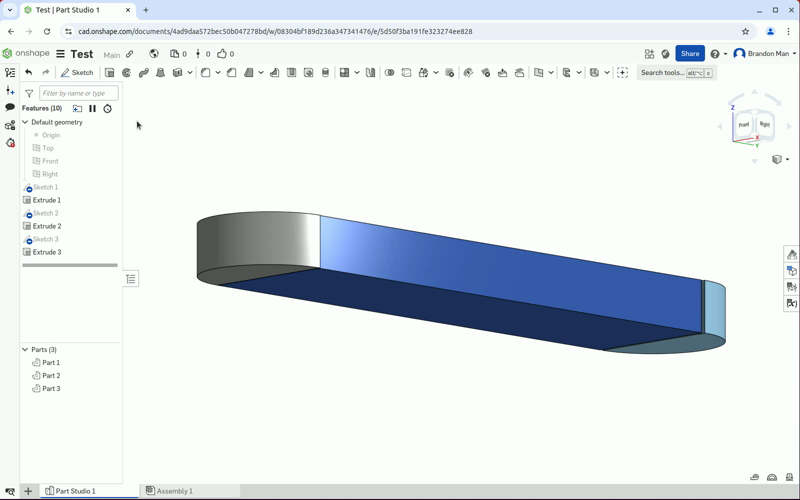
key(down, 3)
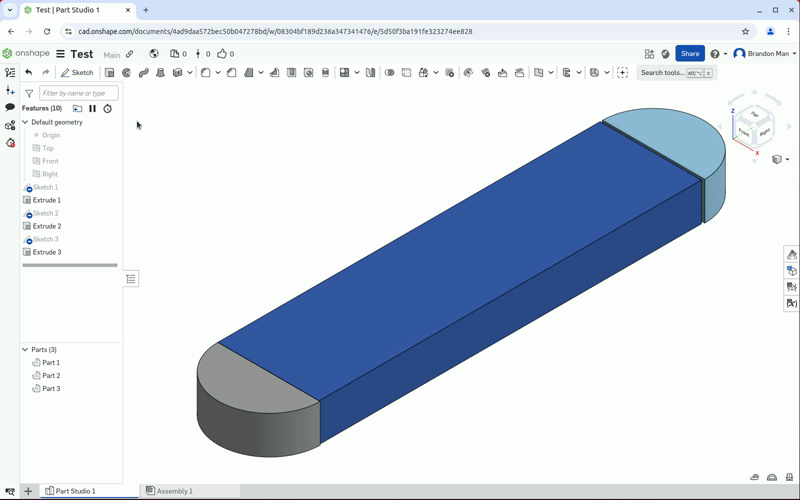
mouse_move(73, 189)
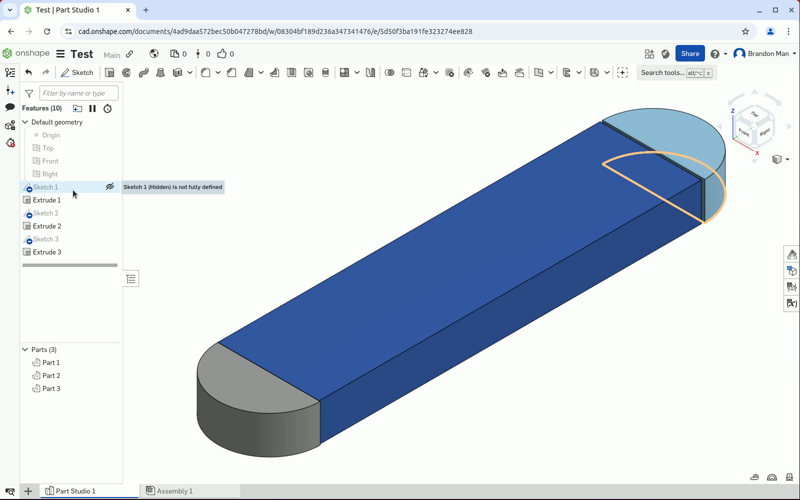
click(73, 189)